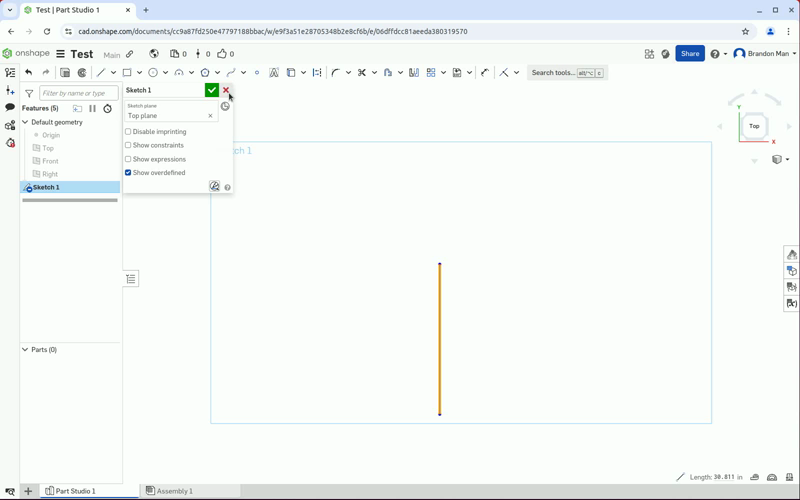
key(shift+h)
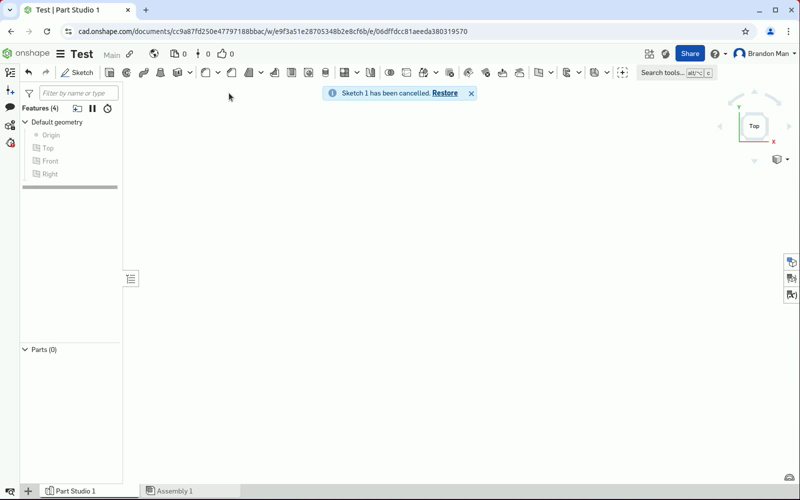
mouse_move(73, 352)
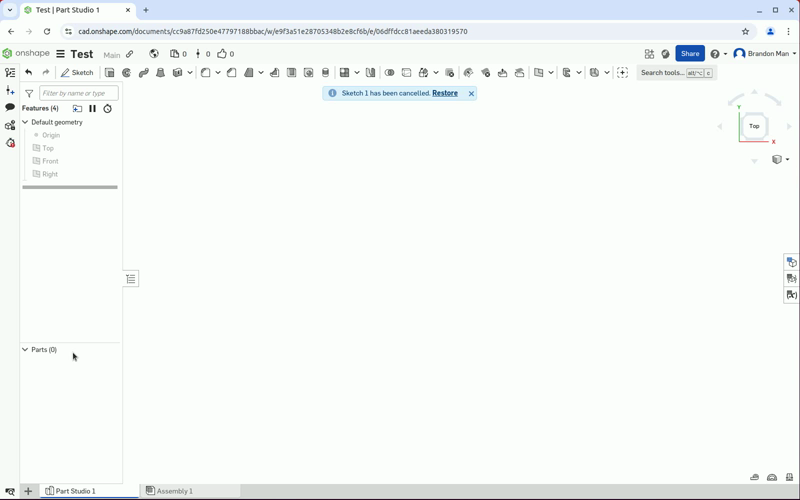
key(y)
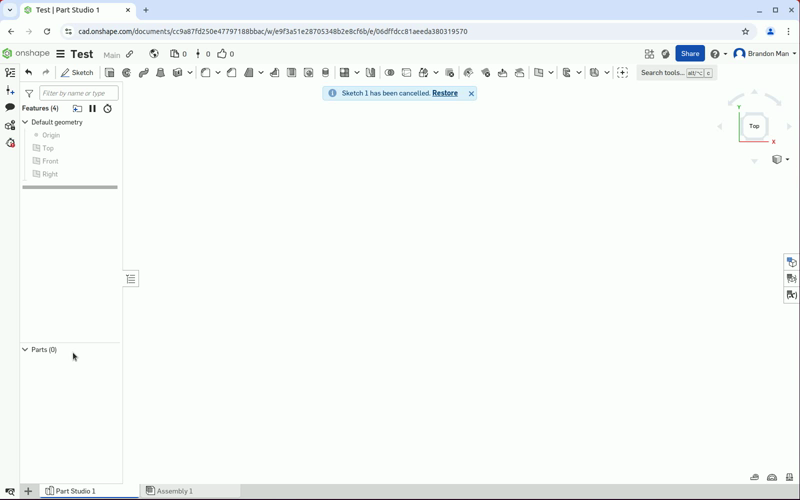
key(shift+p)
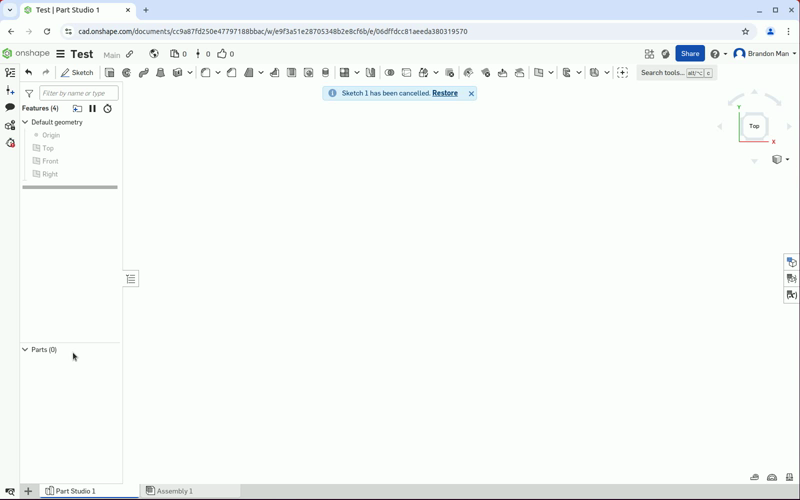
key(space)
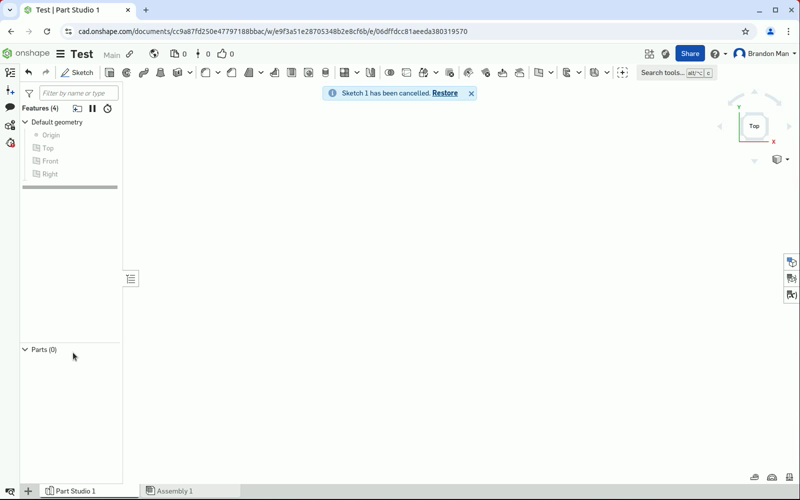
key_down(shift)
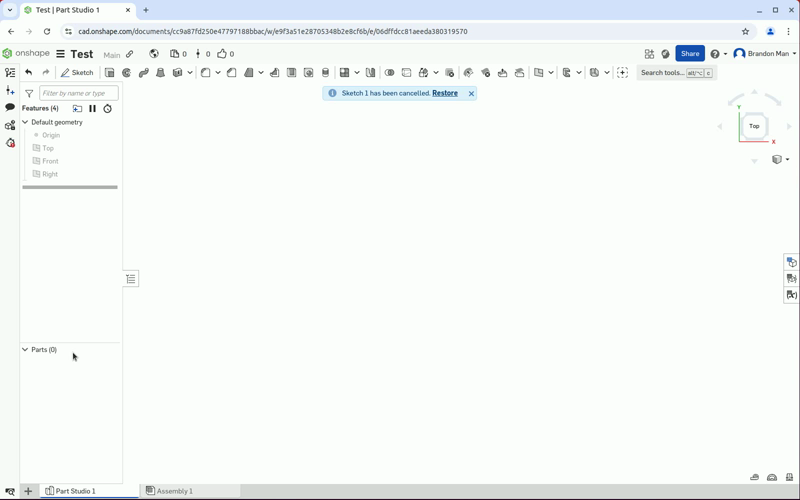
key(up)
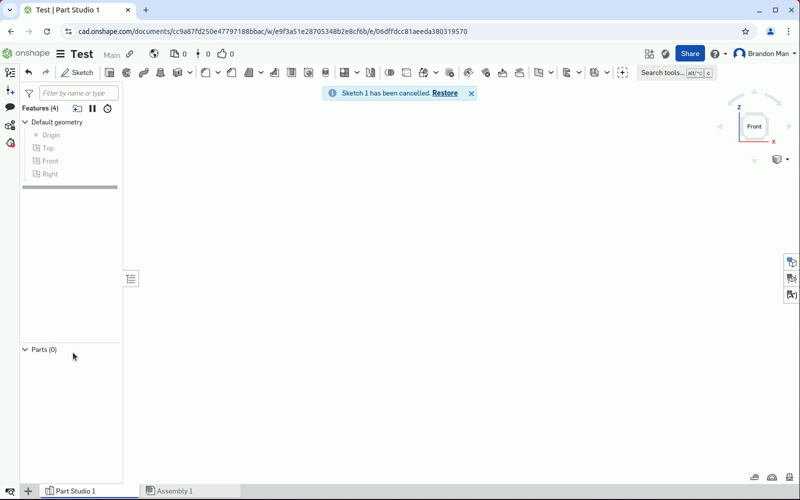
key_up(shift)
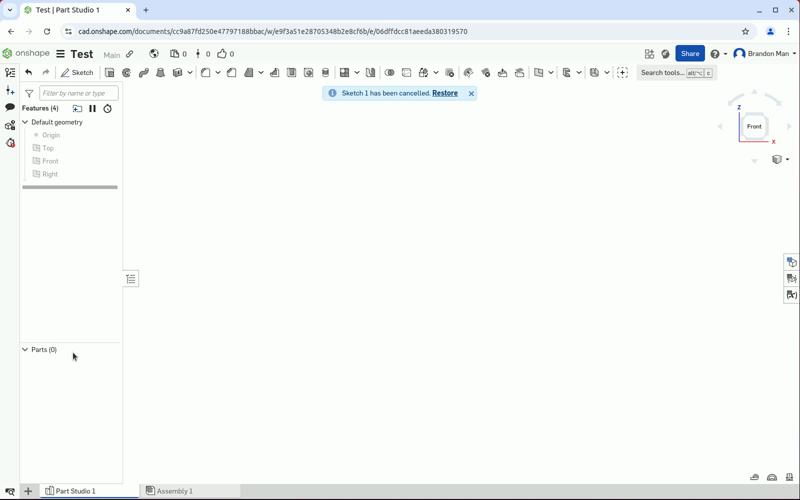
mouse_move(73, 352)
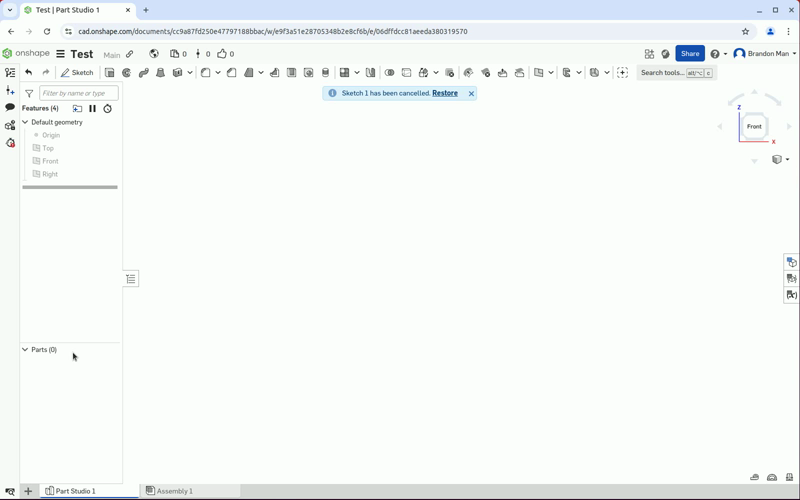
key(shift+y)
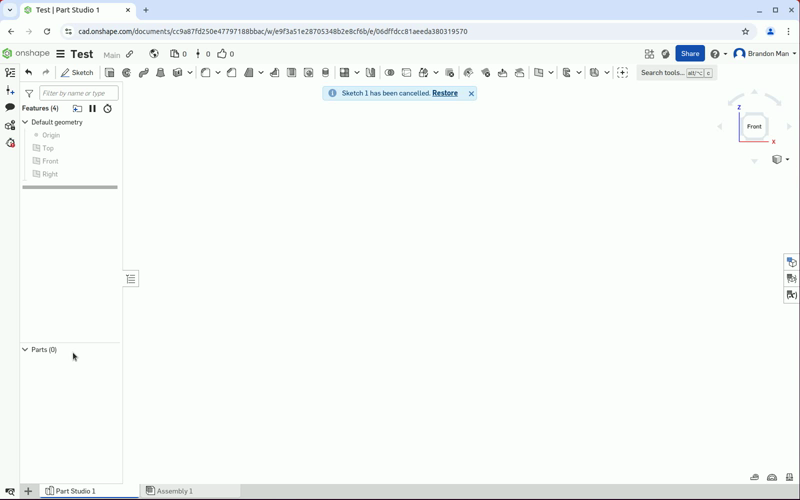
key(shift+s)
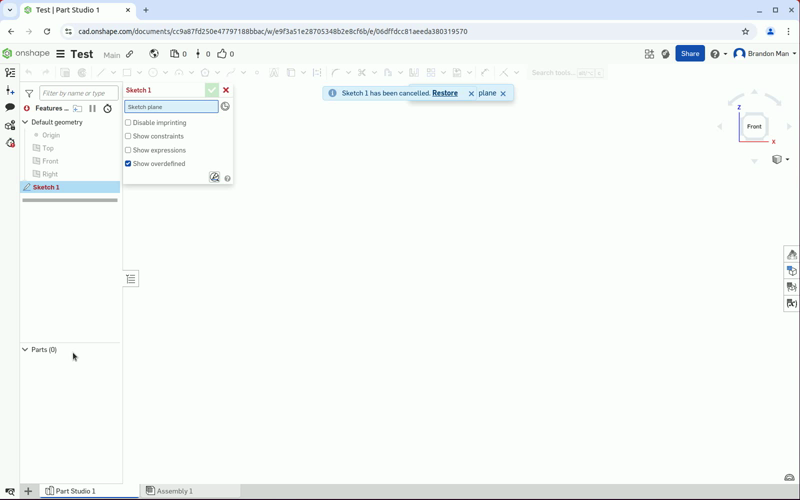
mouse_move(73, 163)
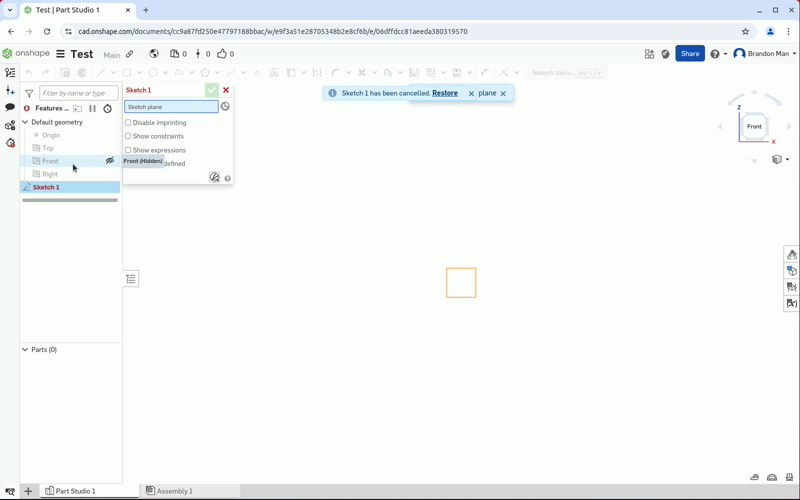
click(73, 163)
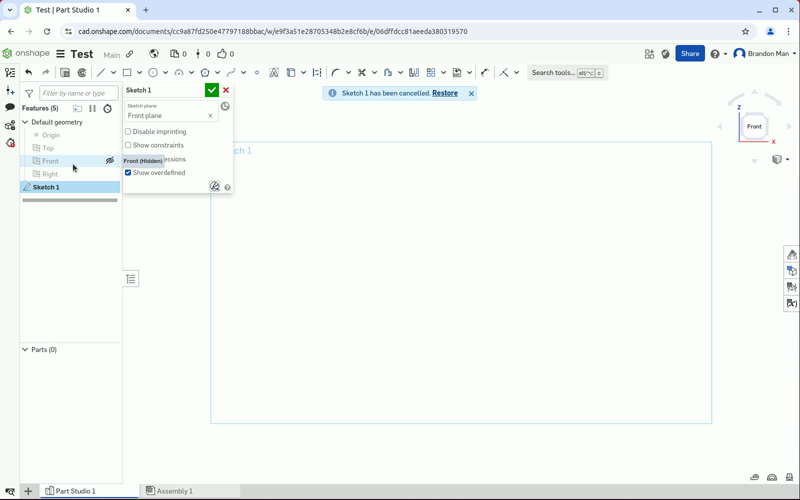
mouse_move(73, 352)
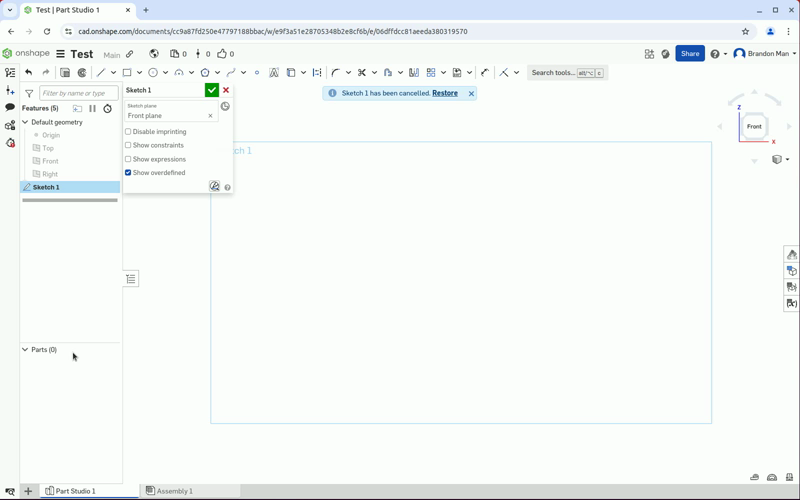
key(y)
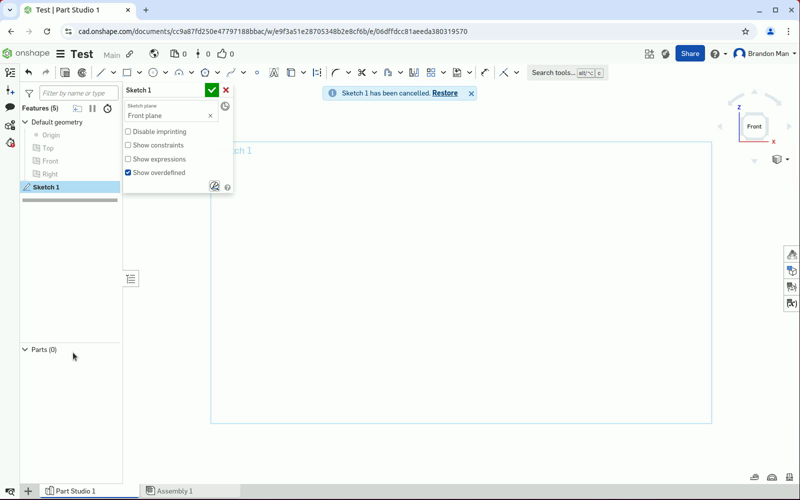
key(a)
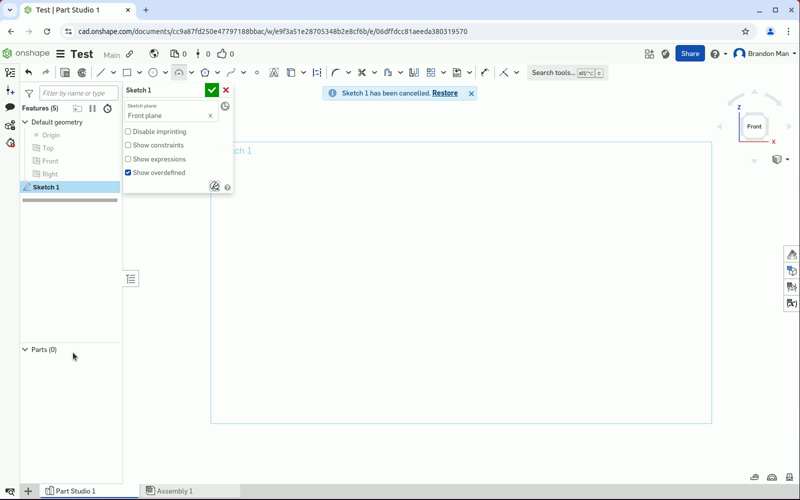
key_down(shift)
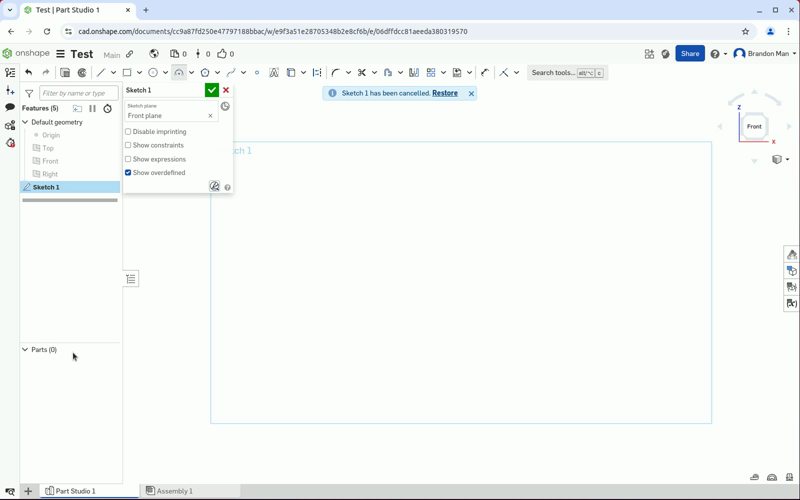
mouse_move(460, 268)
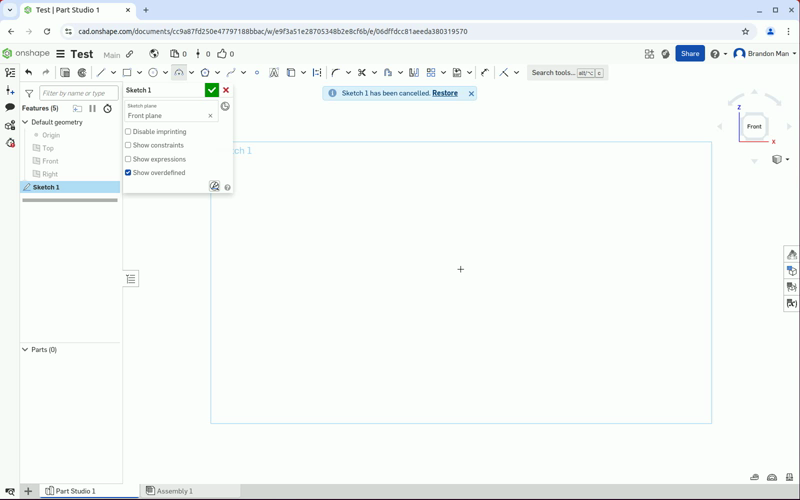
click(460, 268)
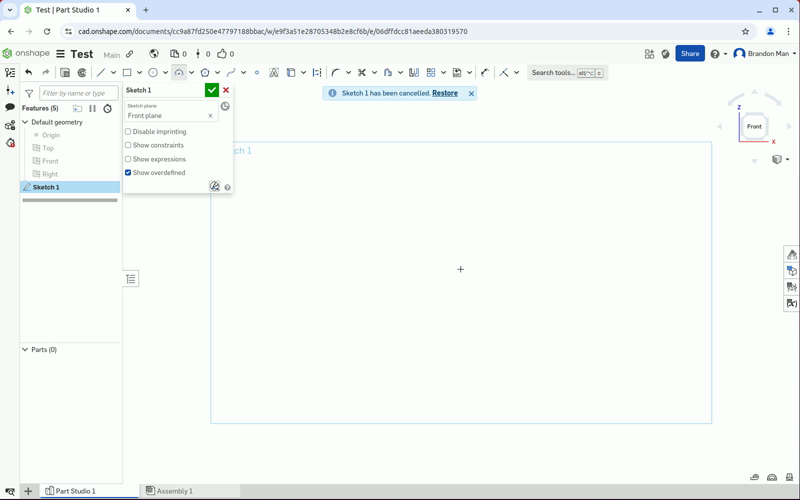
key_up(shift)
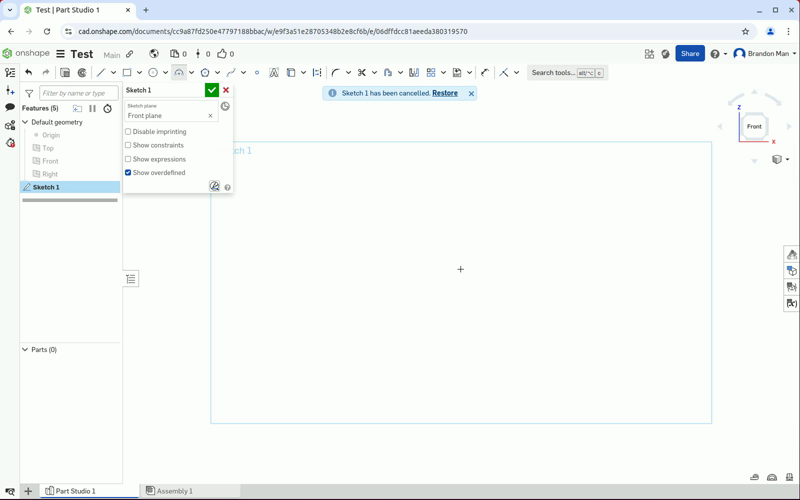
key_down(shift)
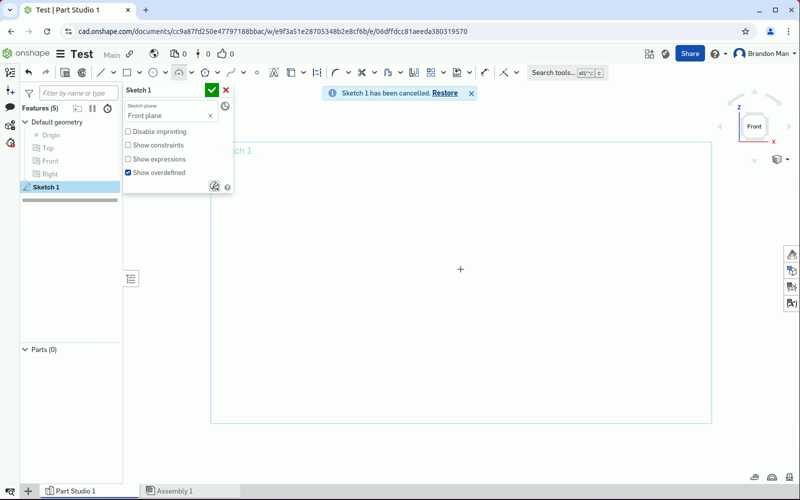
mouse_move(474, 282)
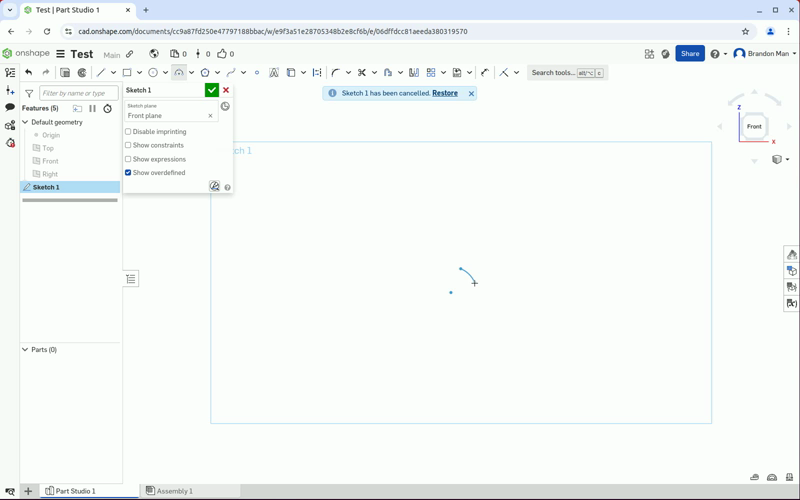
click(474, 282)
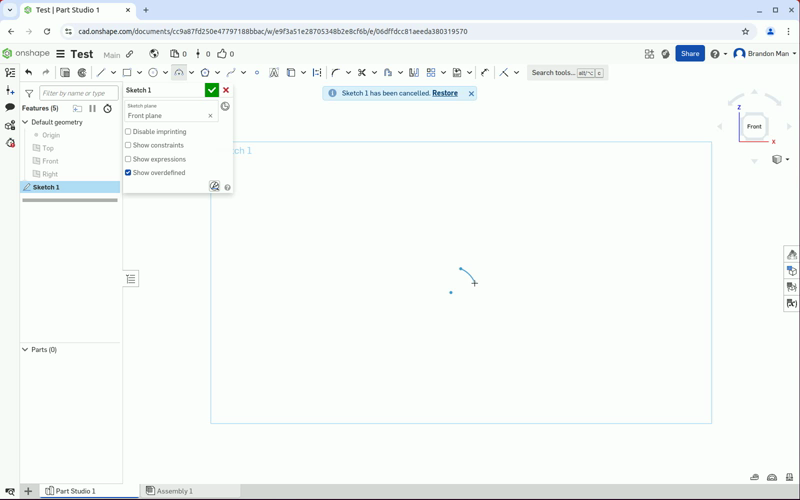
mouse_move(464, 278)
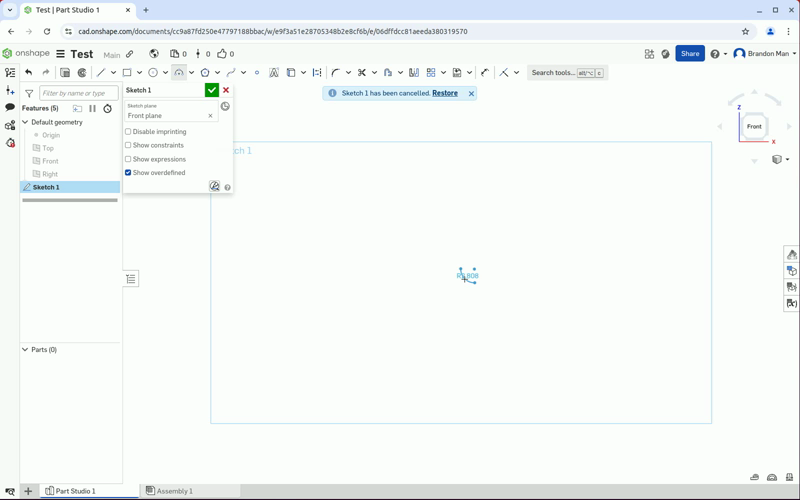
click(464, 278)
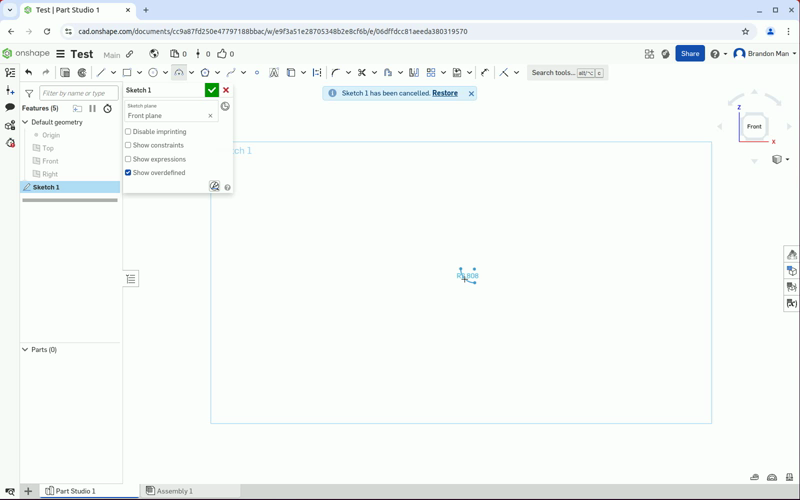
key_up(shift)
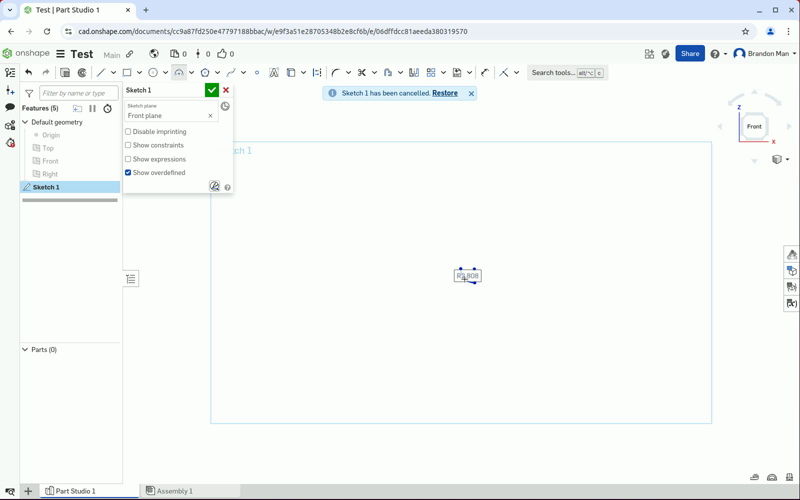
key(esc)
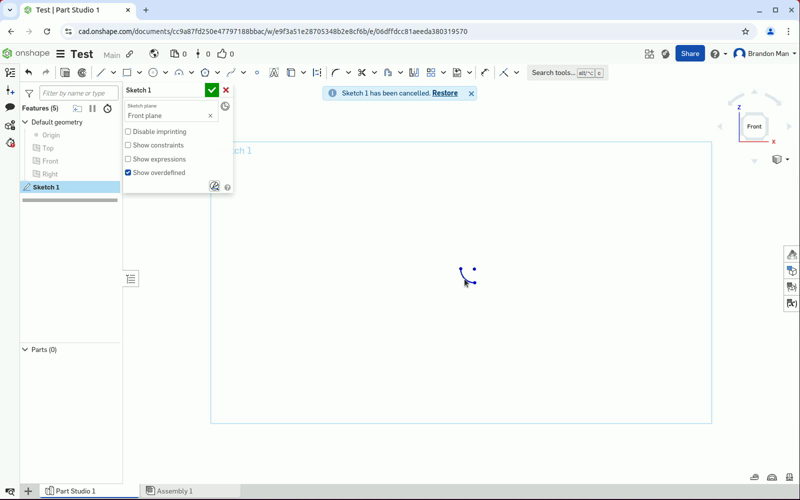
key(l)
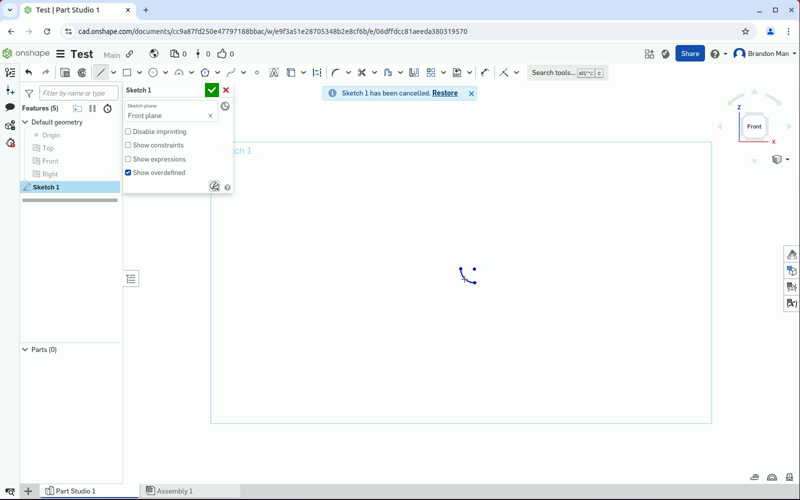
mouse_move(474, 282)
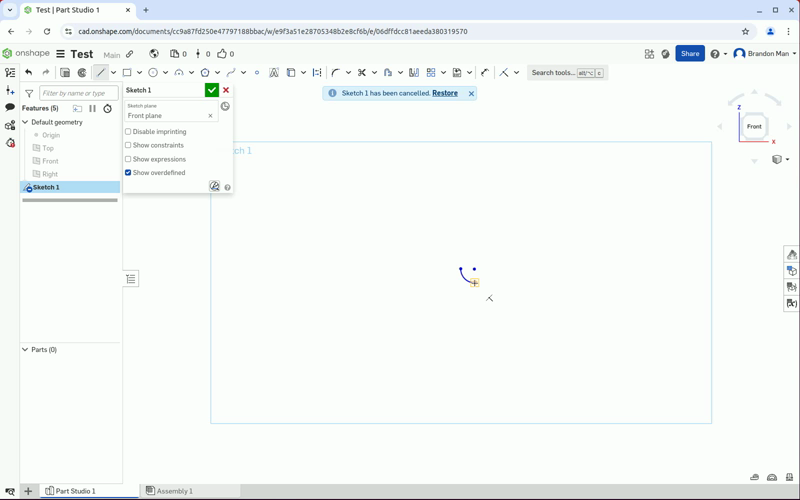
click(474, 282)
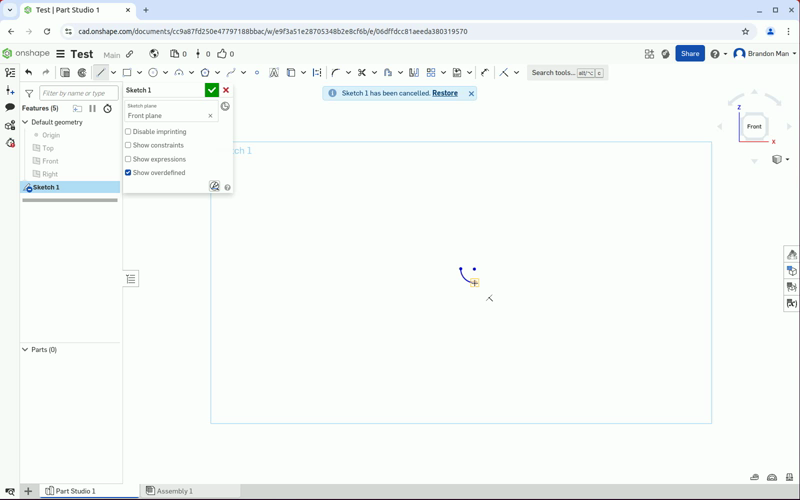
key_down(shift)
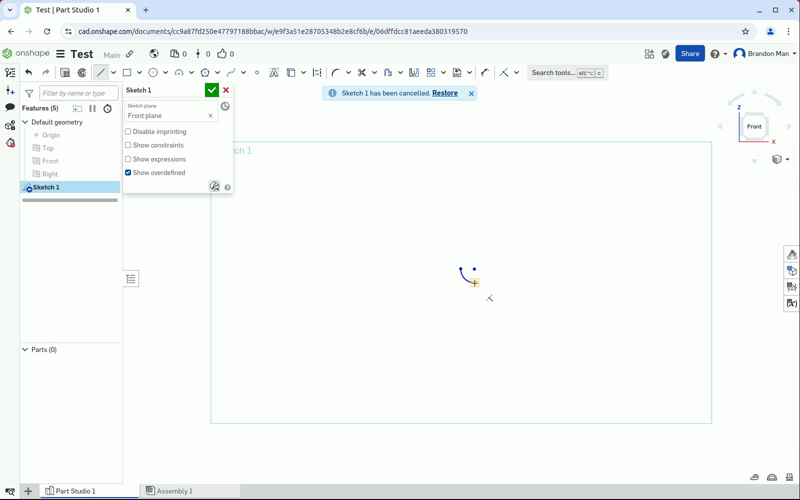
mouse_move(559, 282)
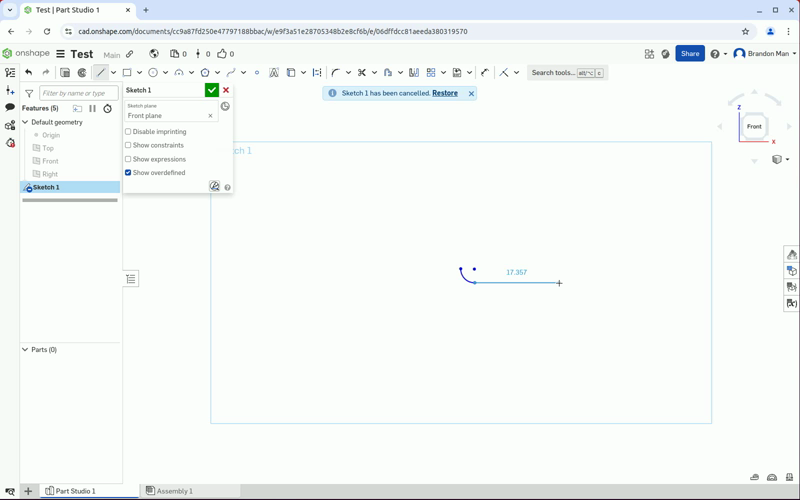
click(559, 282)
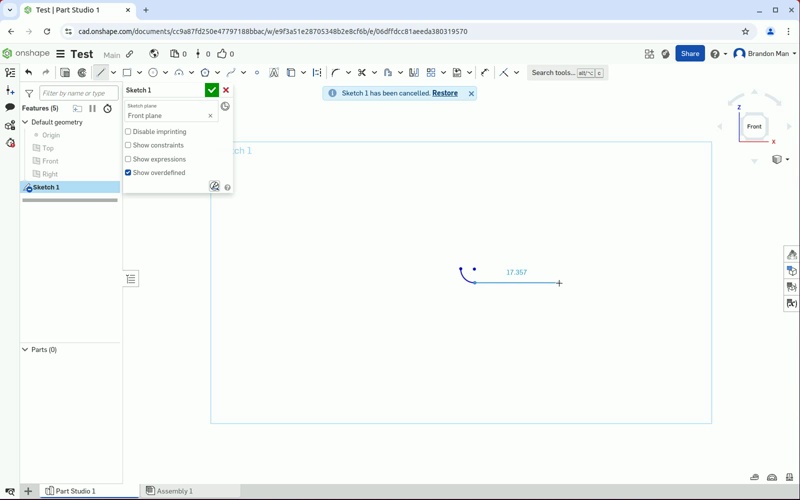
key_up(shift)
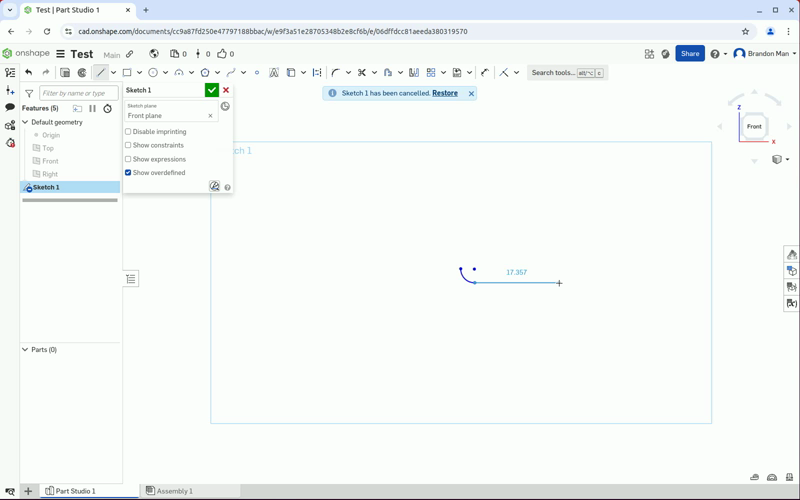
key(esc)
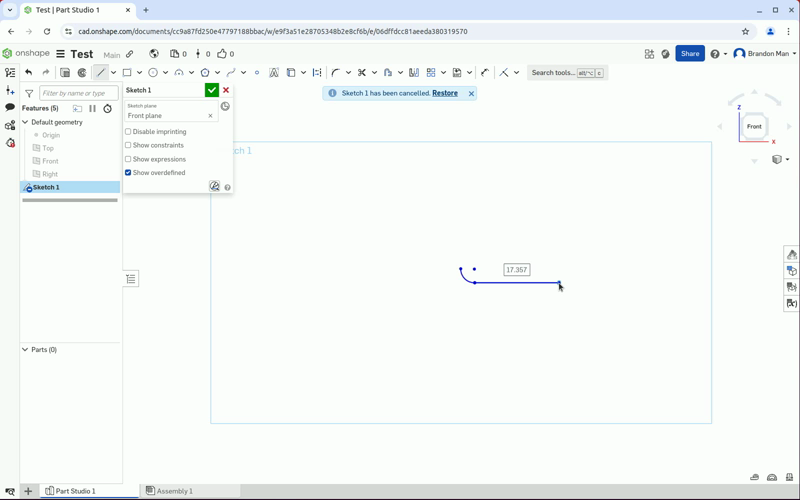
key(a)
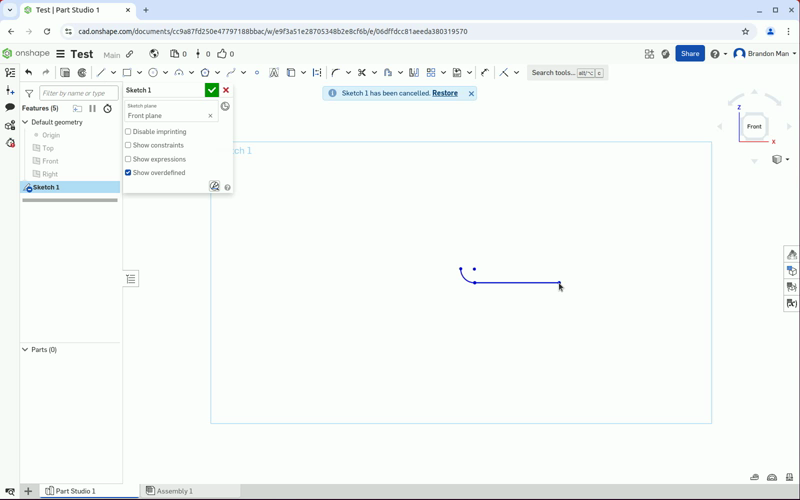
mouse_move(559, 282)
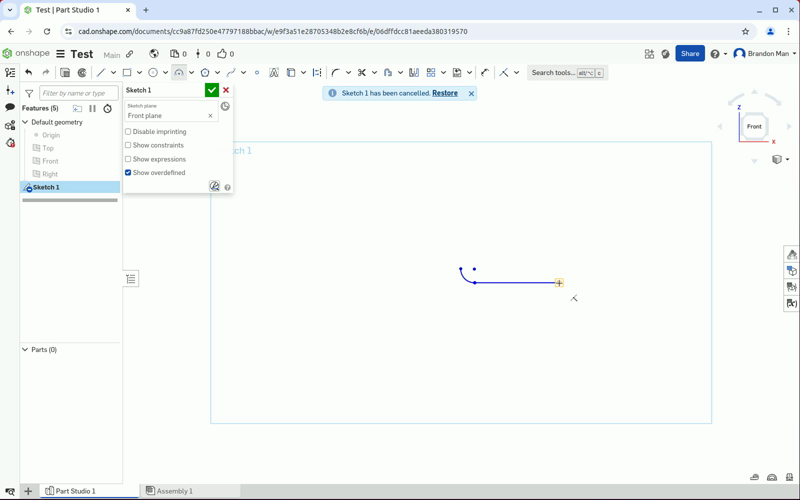
click(559, 282)
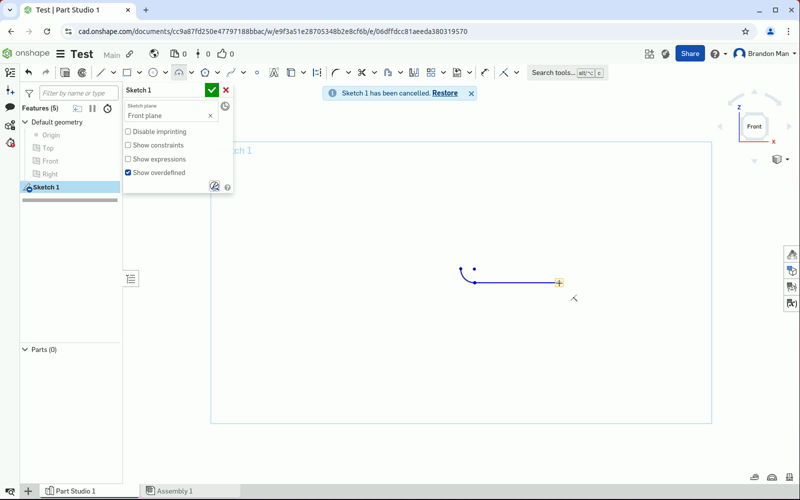
key_down(shift)
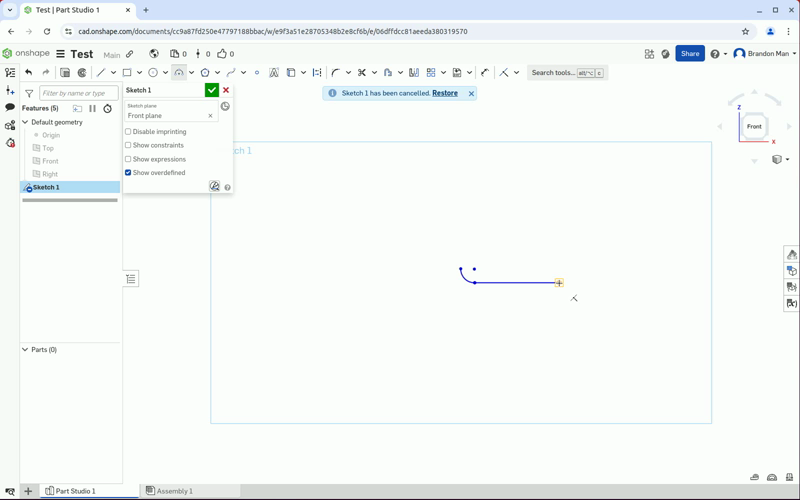
mouse_move(573, 268)
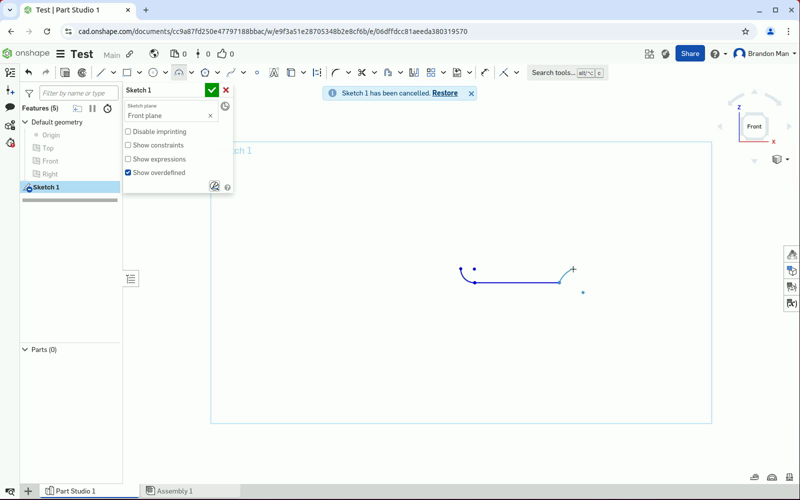
click(573, 268)
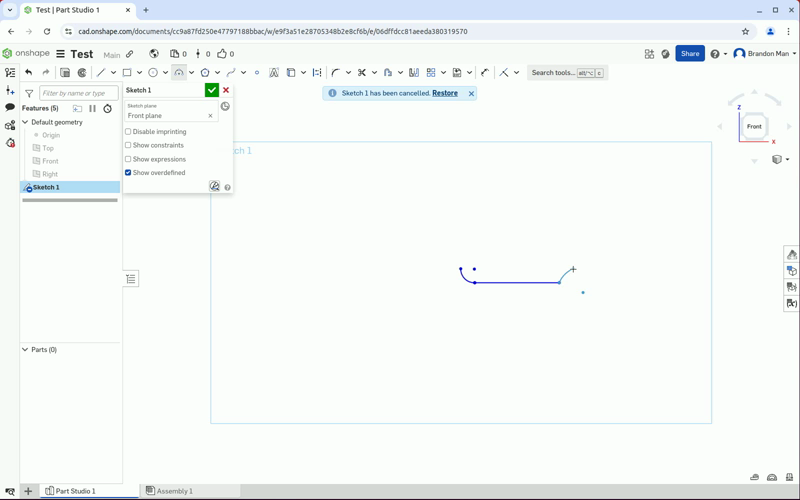
mouse_move(569, 278)
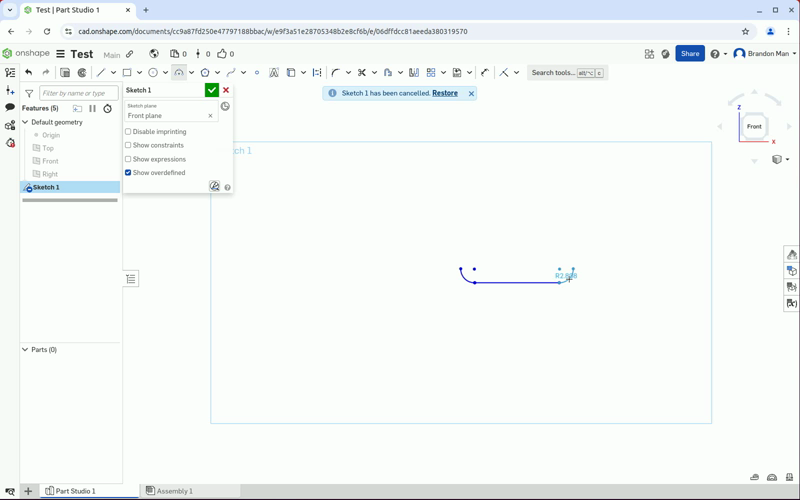
click(569, 278)
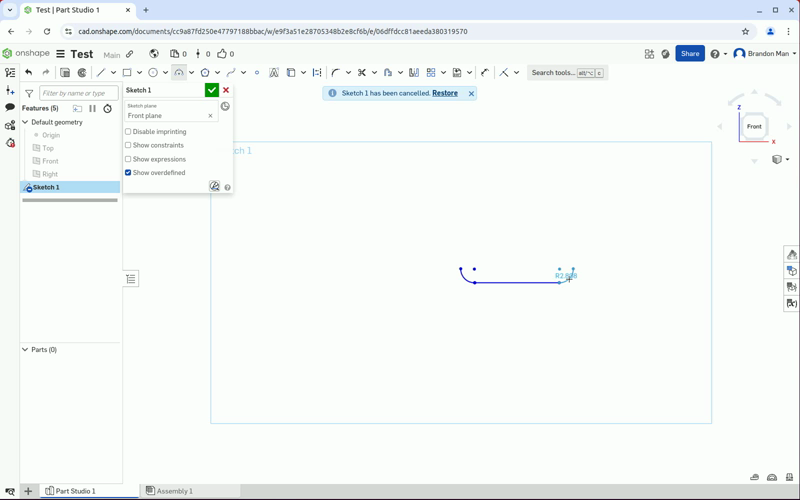
key_up(shift)
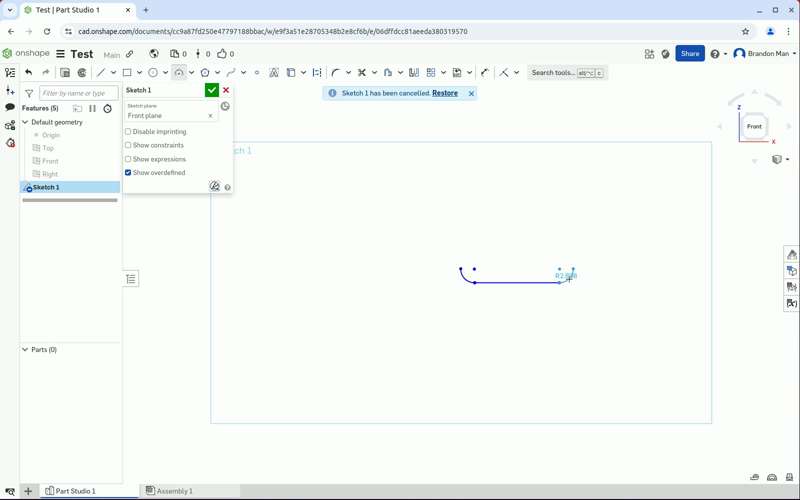
key(esc)
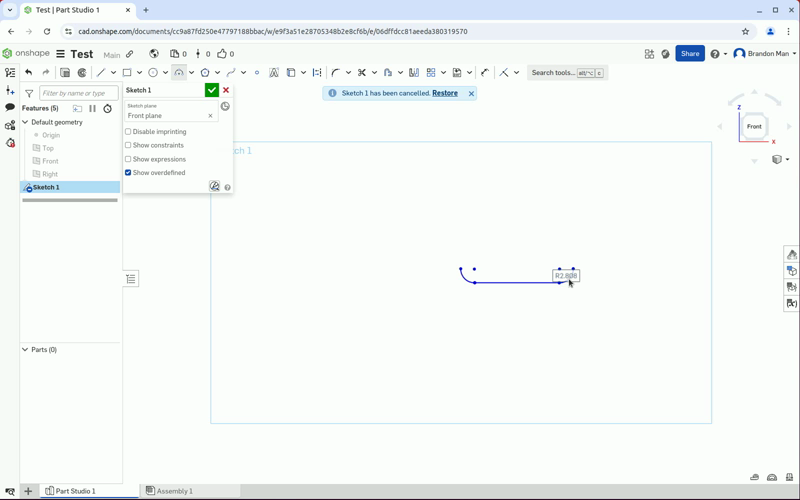
key(l)
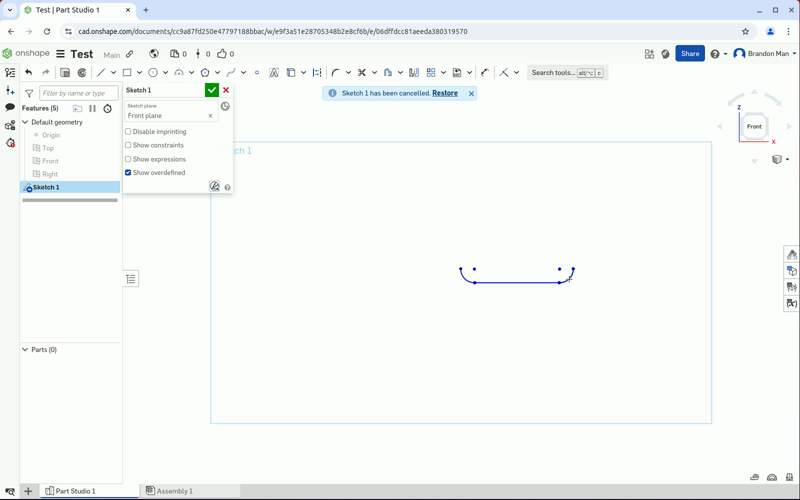
mouse_move(573, 268)
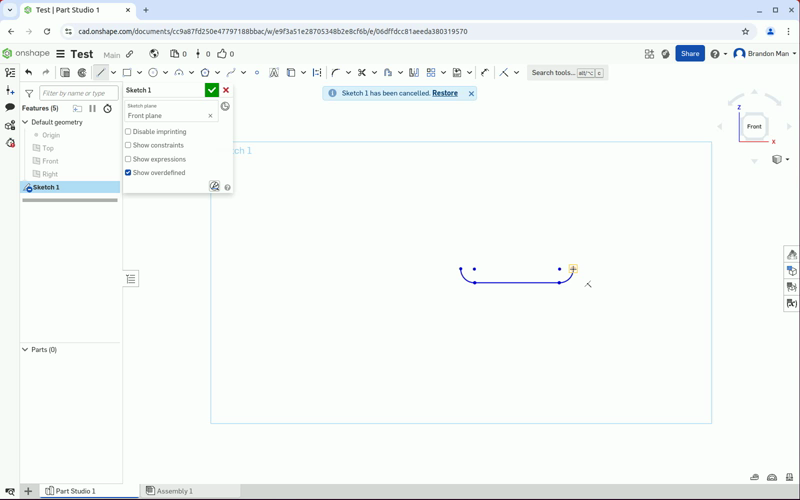
click(573, 268)
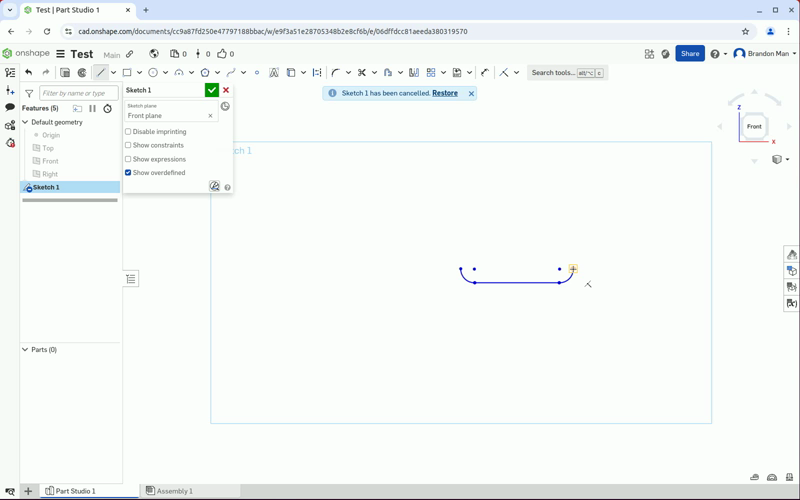
key_down(shift)
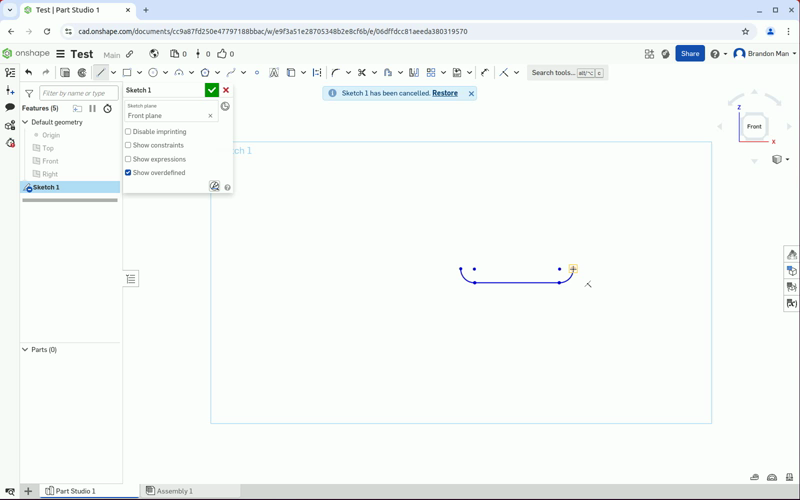
mouse_move(589, 268)
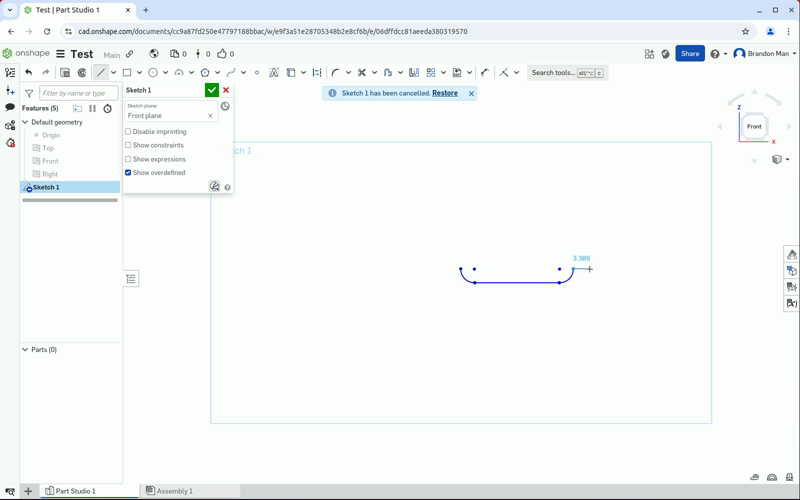
mouse_move(573, 240)
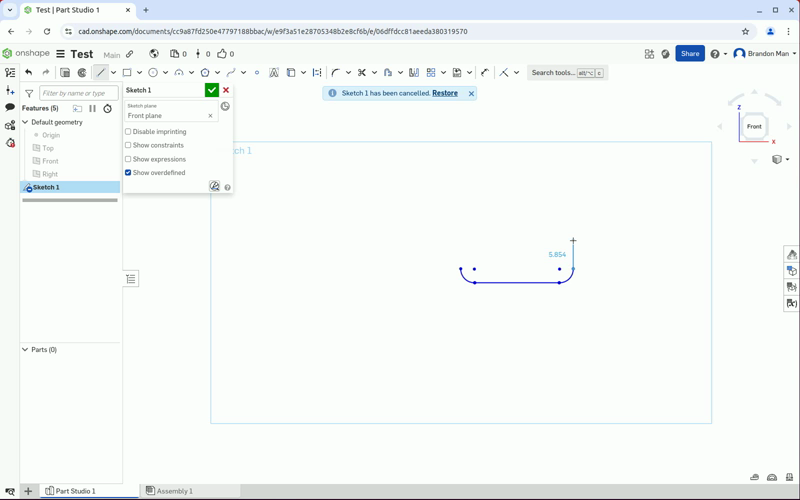
click(573, 240)
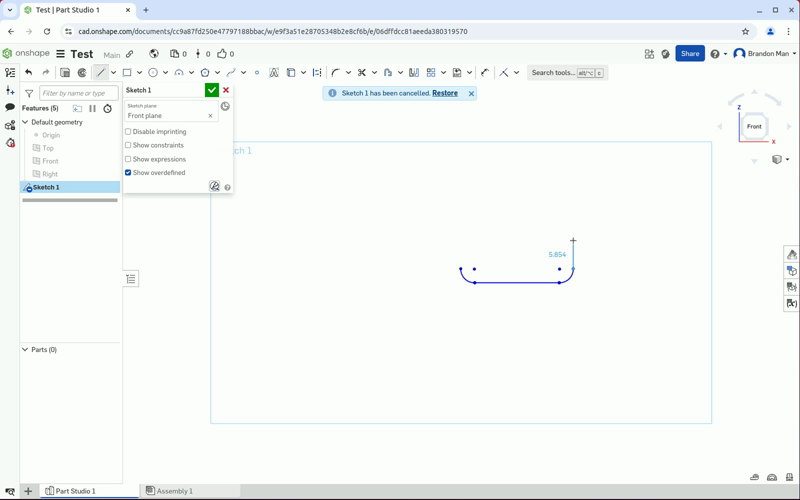
key_up(shift)
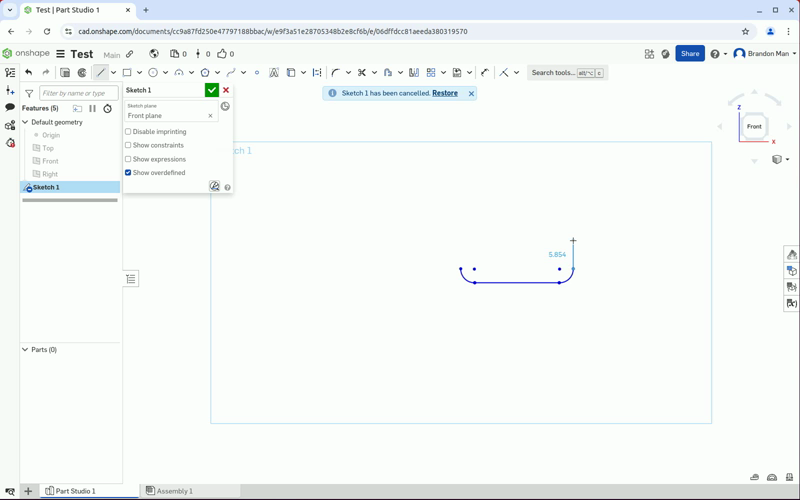
key(esc)
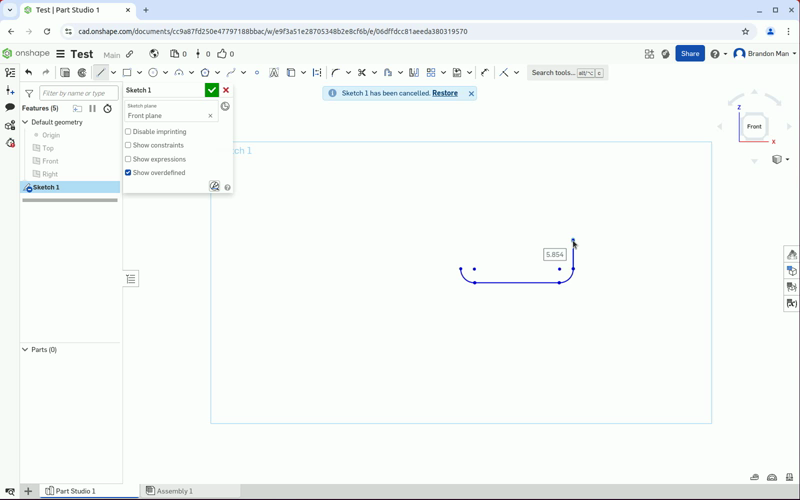
key(a)
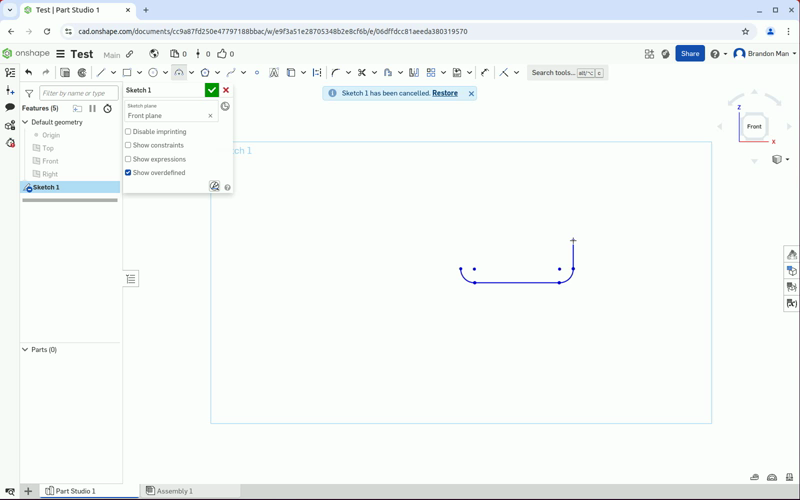
mouse_move(573, 240)
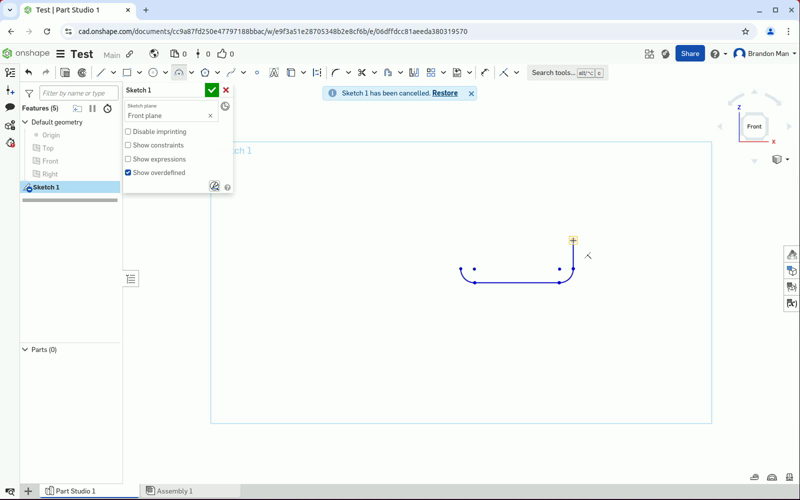
click(573, 240)
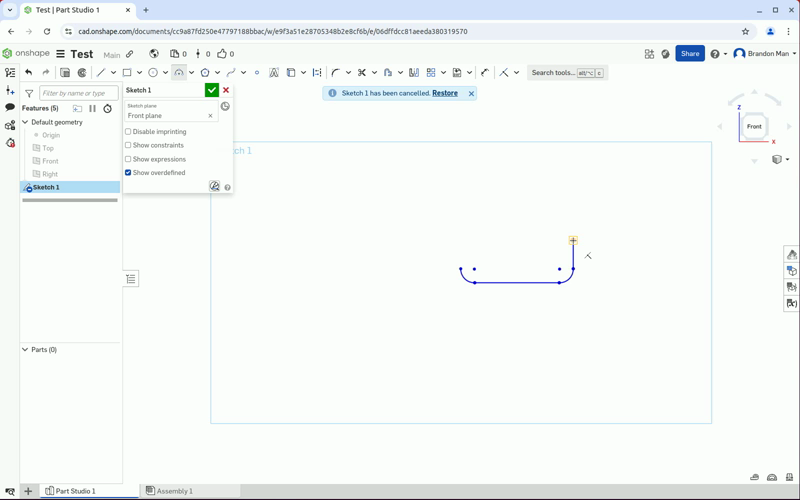
key_down(shift)
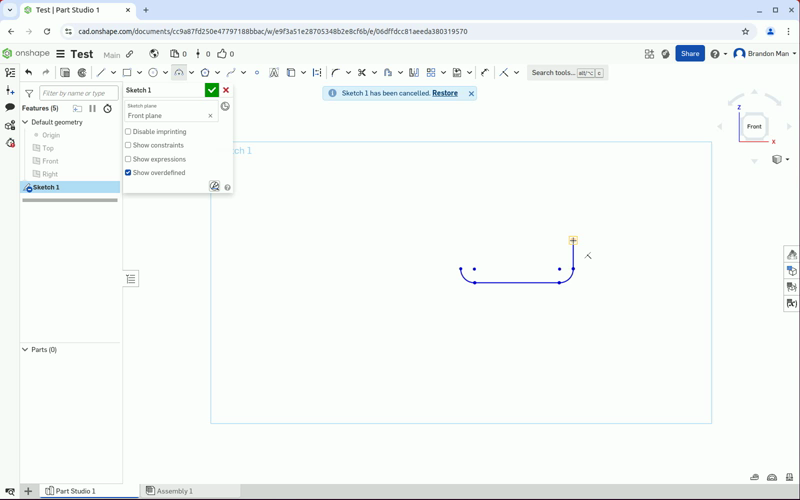
mouse_move(559, 226)
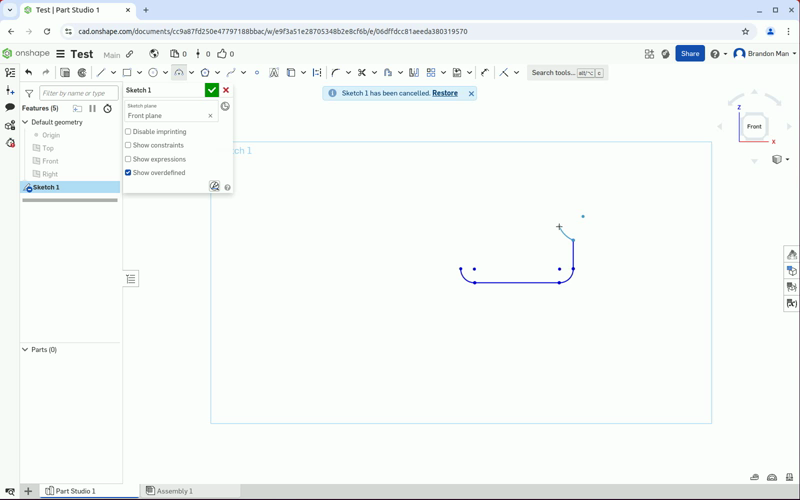
click(559, 226)
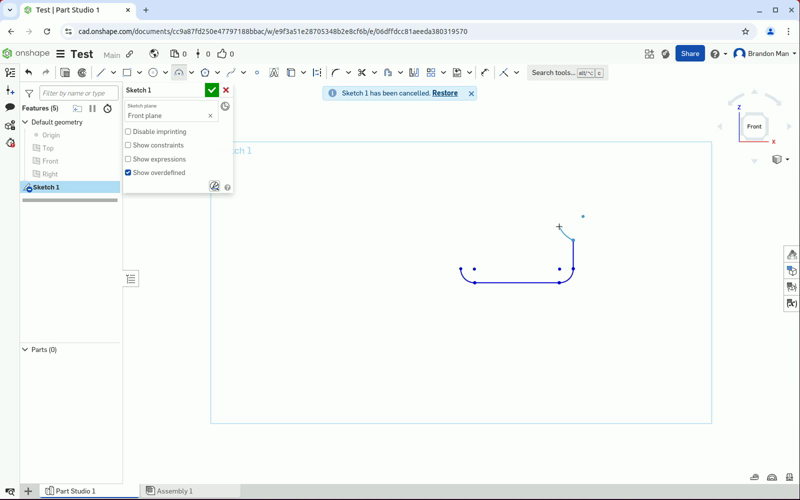
mouse_move(569, 230)
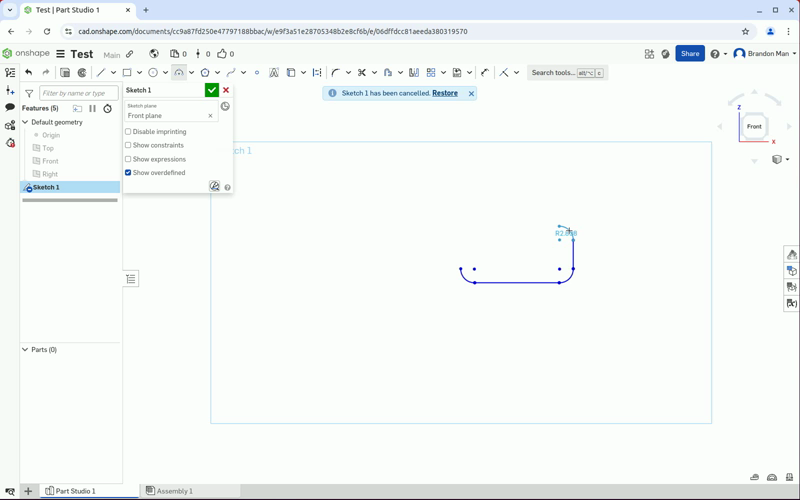
click(569, 230)
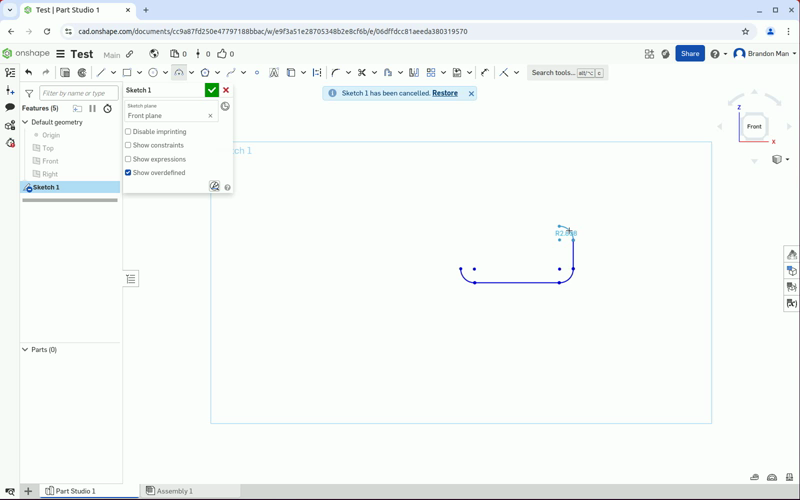
key_up(shift)
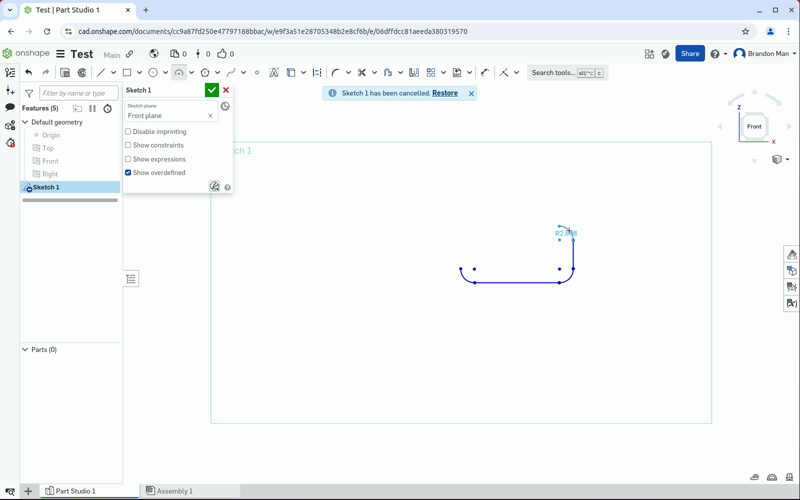
key(esc)
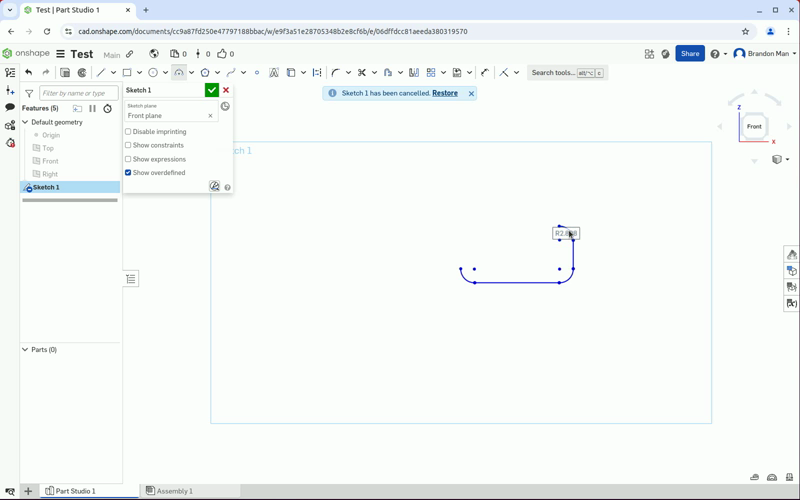
key(l)
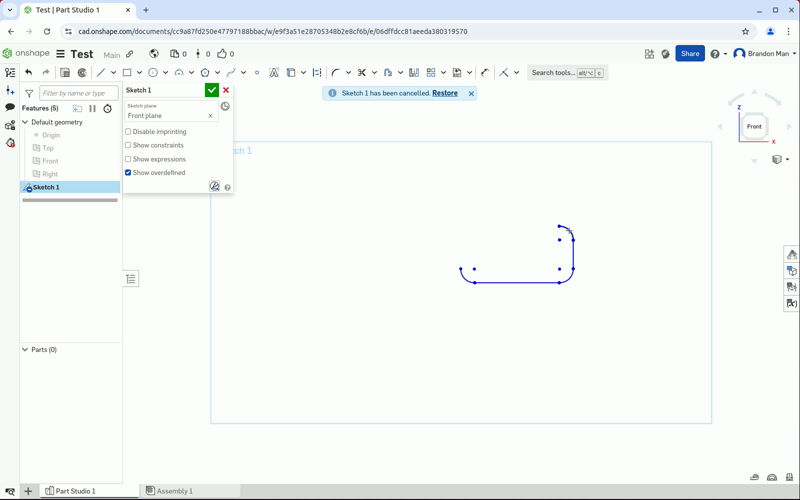
mouse_move(559, 226)
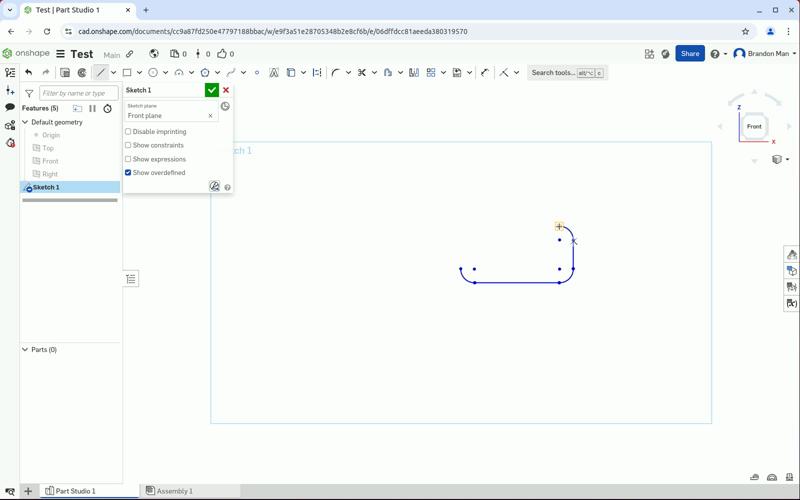
click(559, 226)
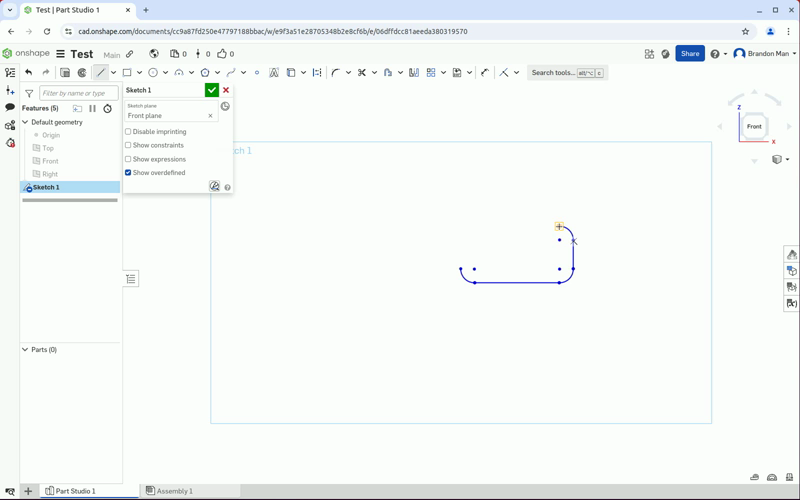
key_down(shift)
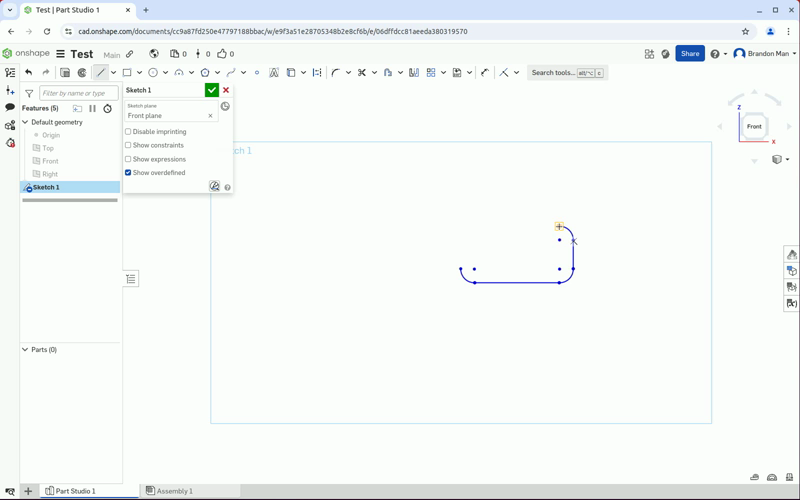
mouse_move(474, 226)
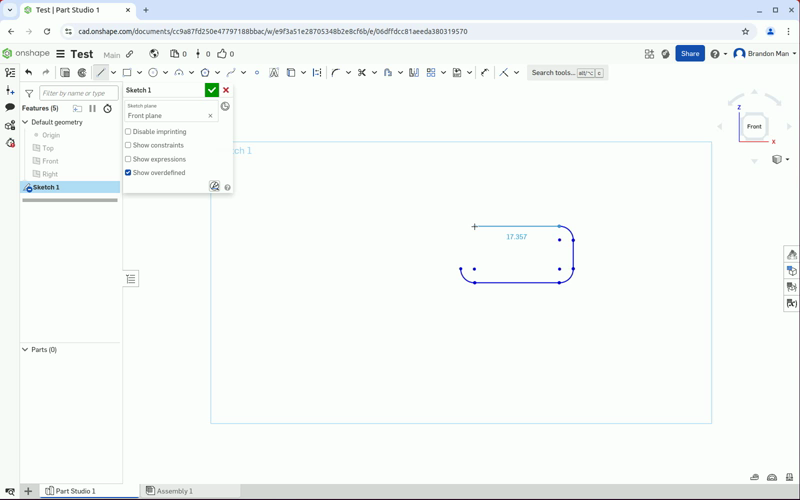
click(474, 226)
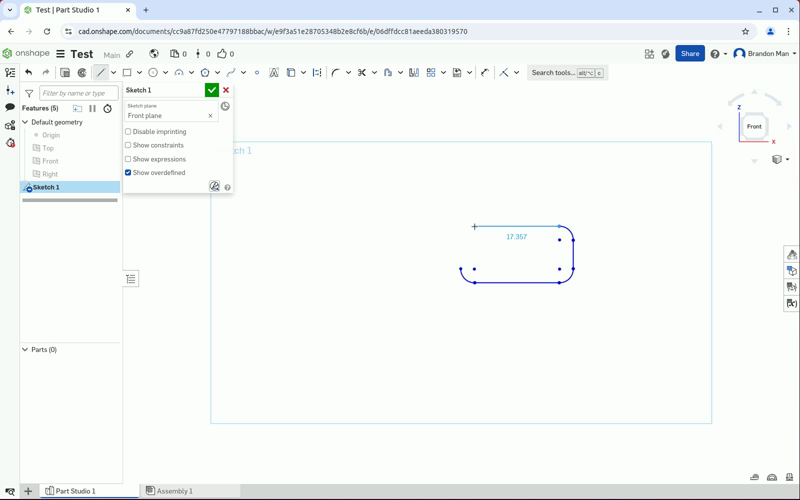
key_up(shift)
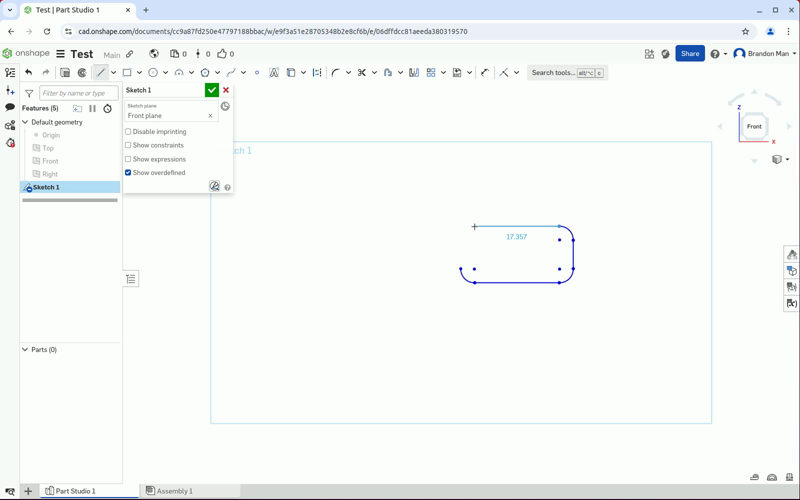
key(esc)
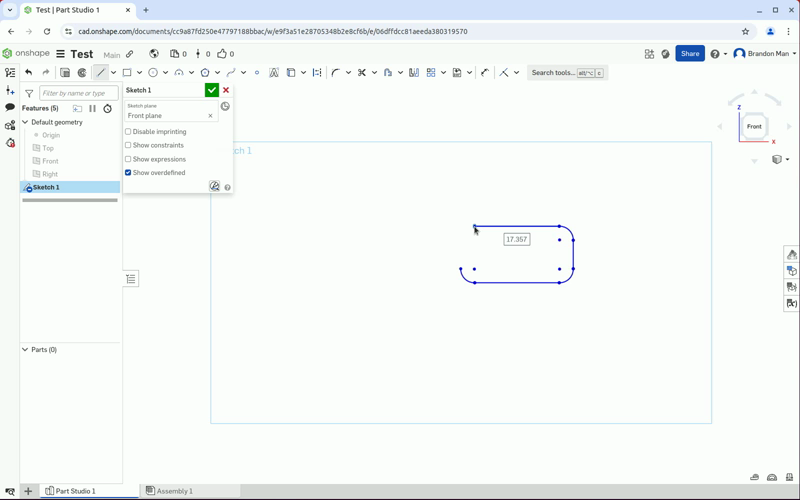
key(a)
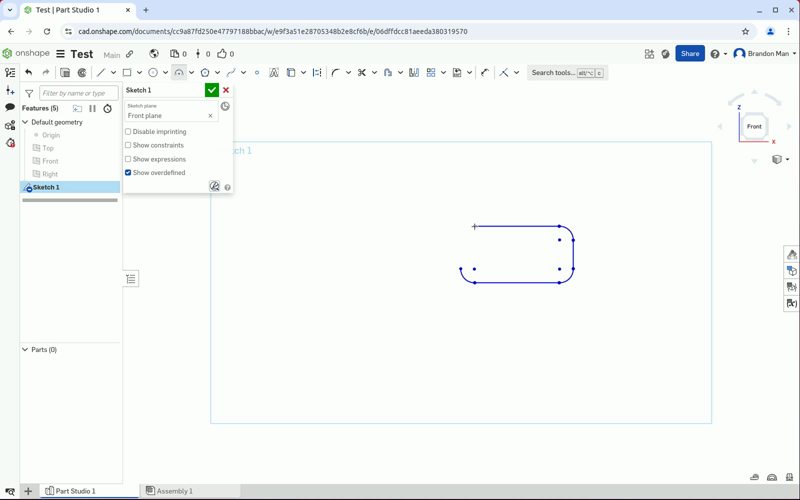
mouse_move(474, 226)
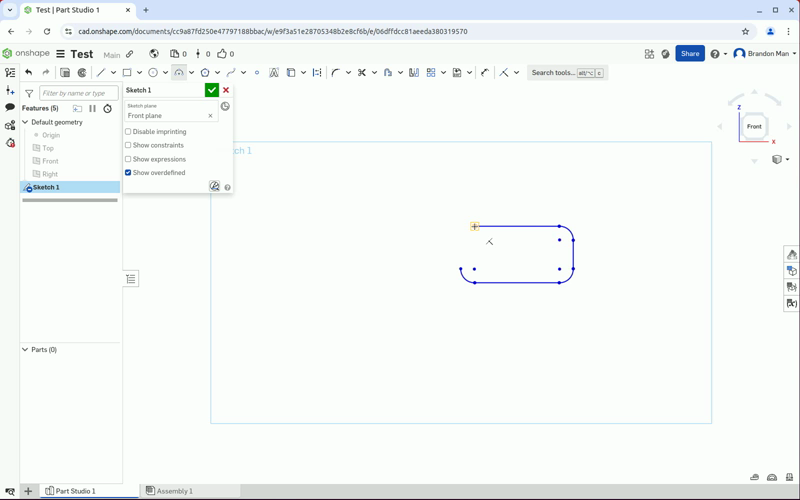
click(474, 226)
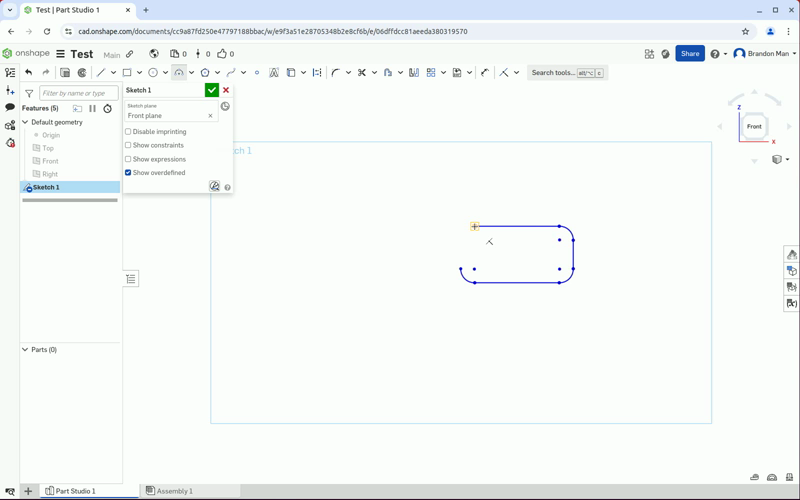
key_down(shift)
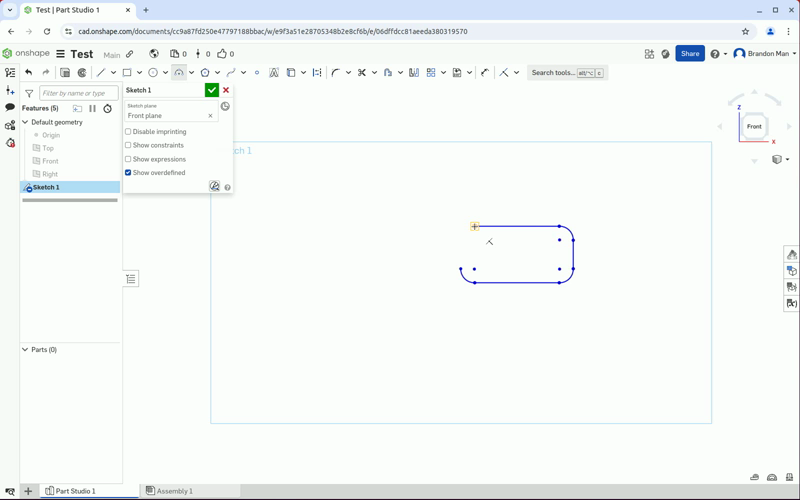
mouse_move(460, 240)
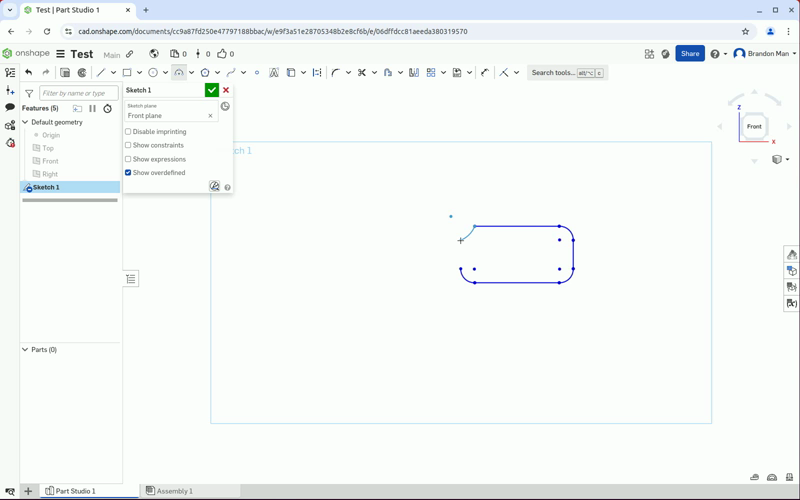
click(460, 240)
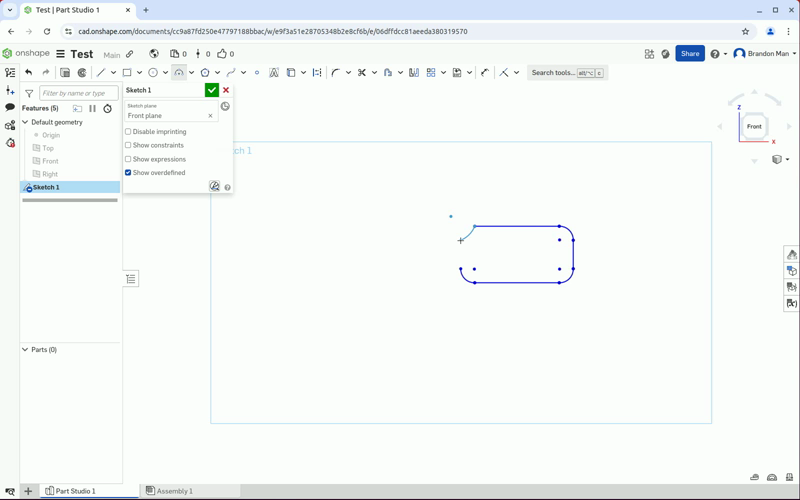
mouse_move(464, 230)
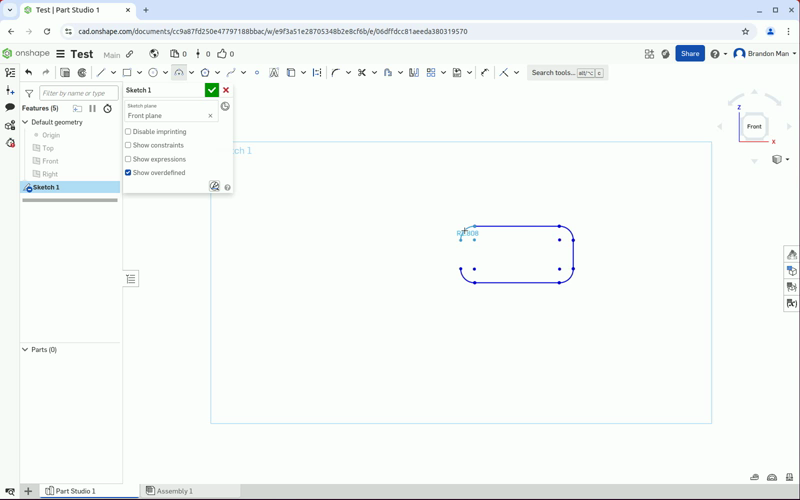
click(464, 230)
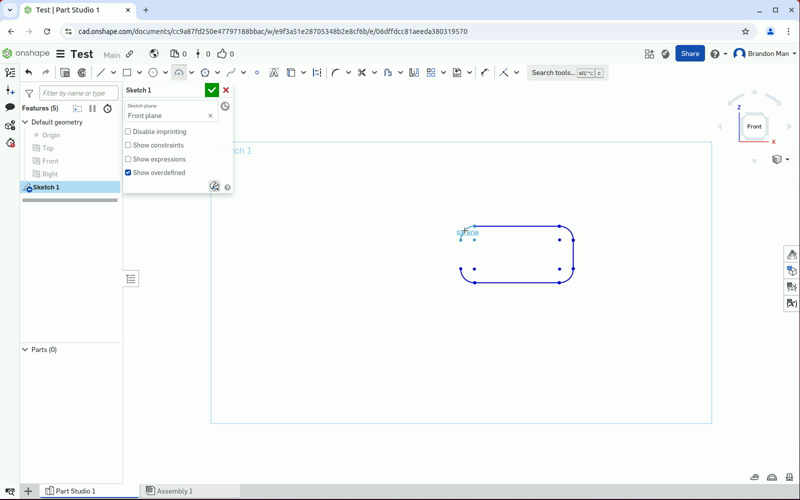
key_up(shift)
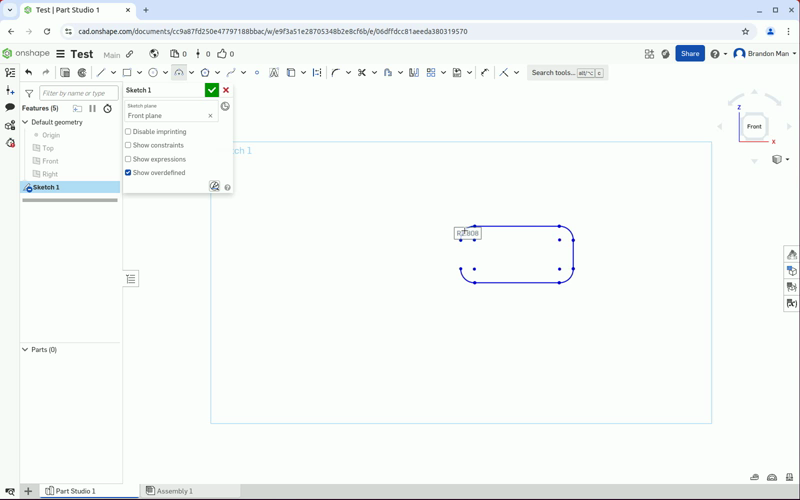
key(esc)
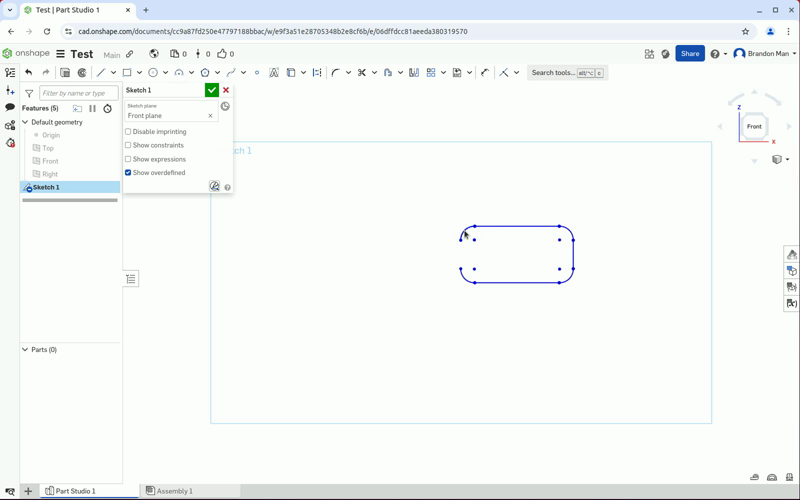
key(l)
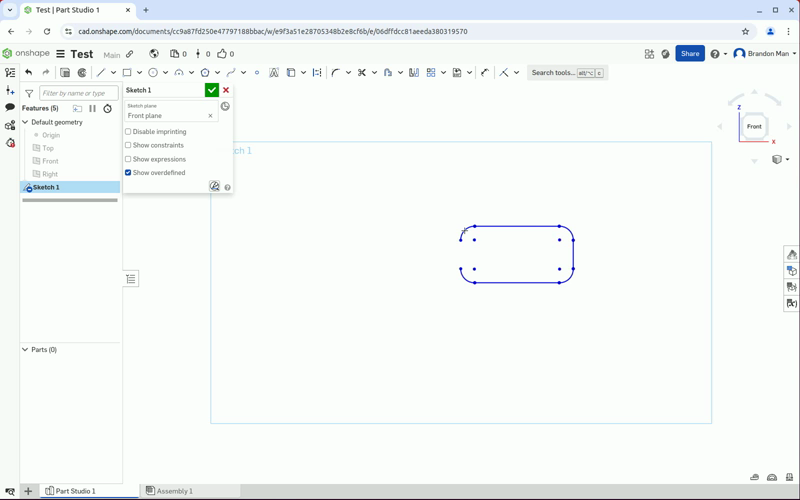
mouse_move(460, 240)
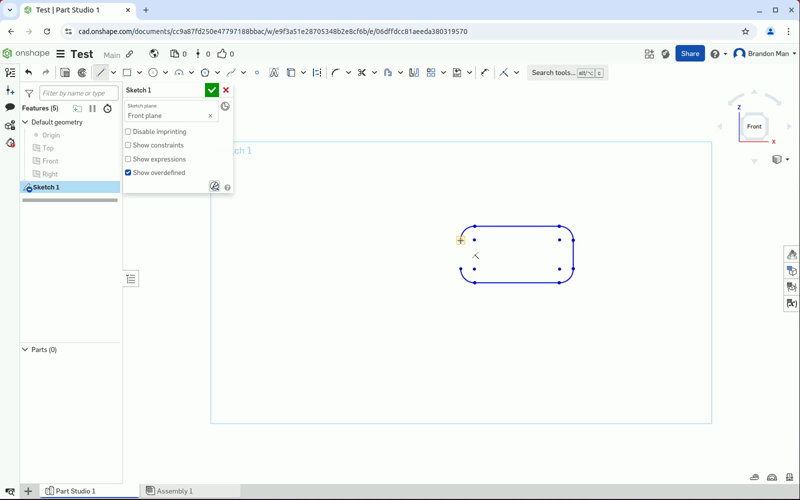
click(460, 240)
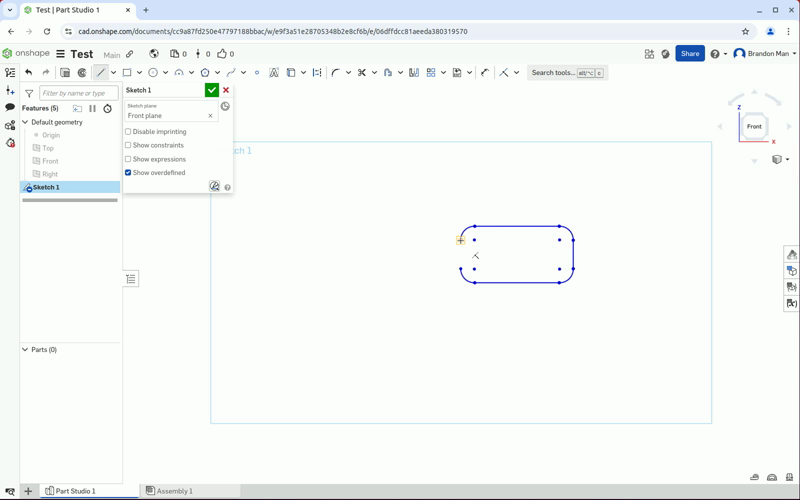
mouse_move(490, 240)
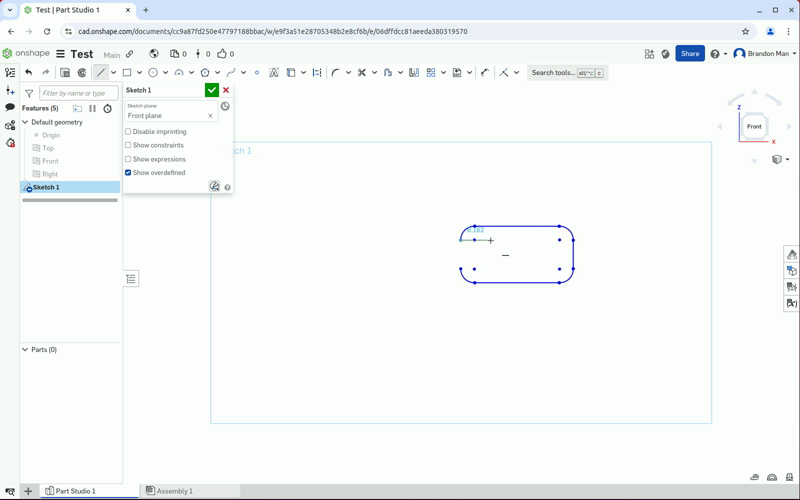
key_down(shift)
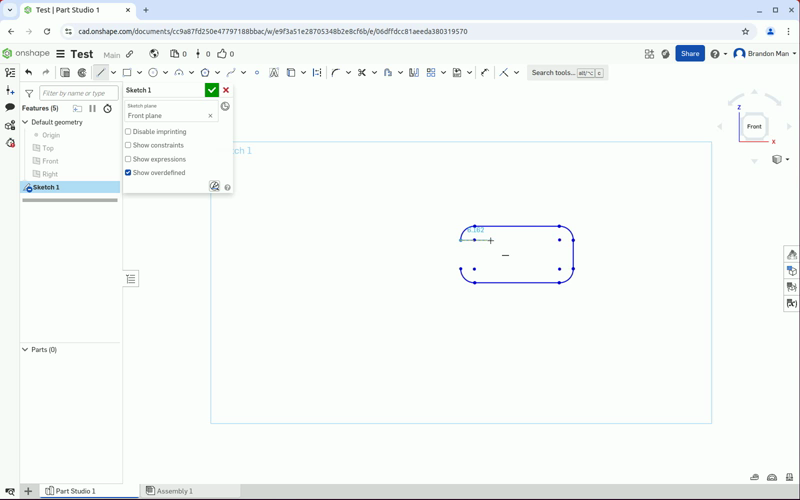
mouse_move(460, 268)
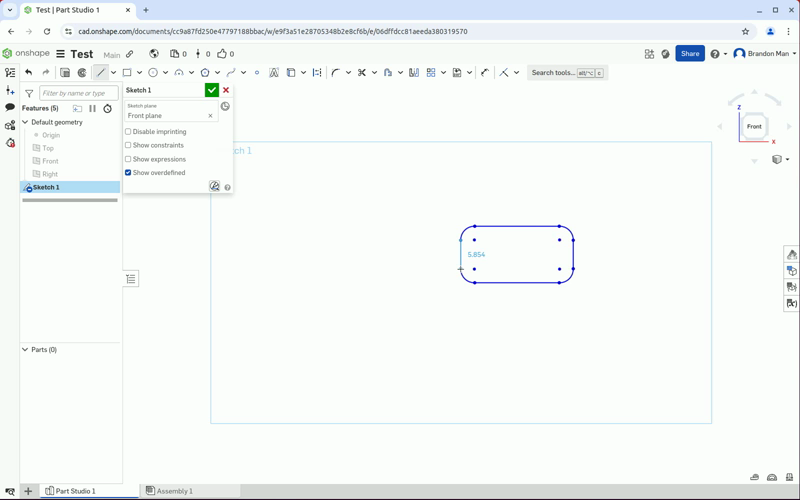
key_up(shift)
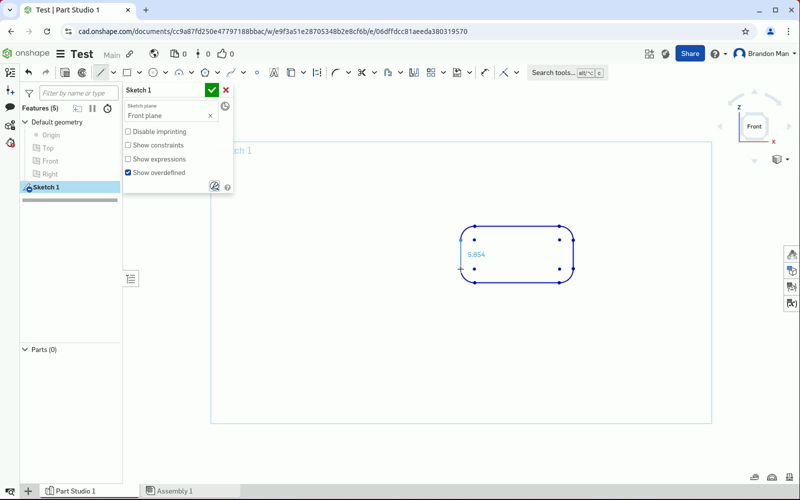
click(460, 268)
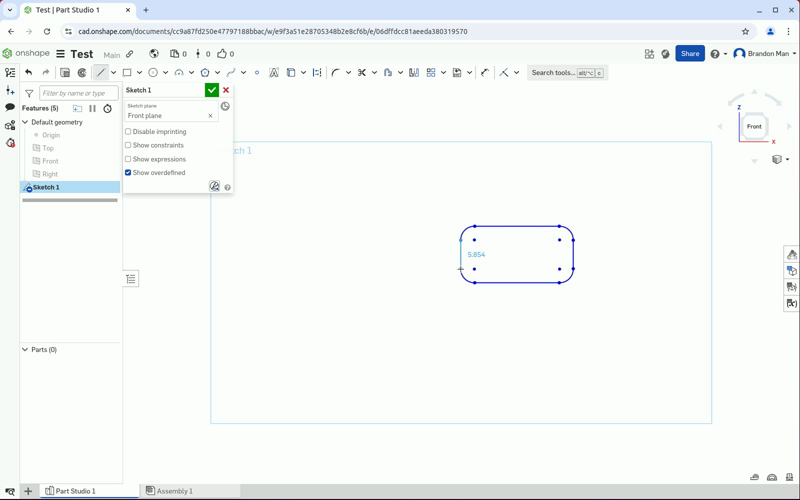
key(esc)
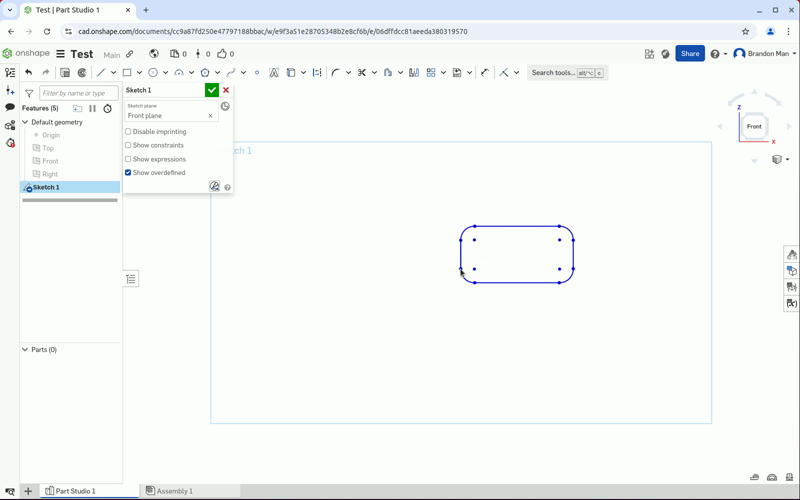
mouse_move(535, 236)
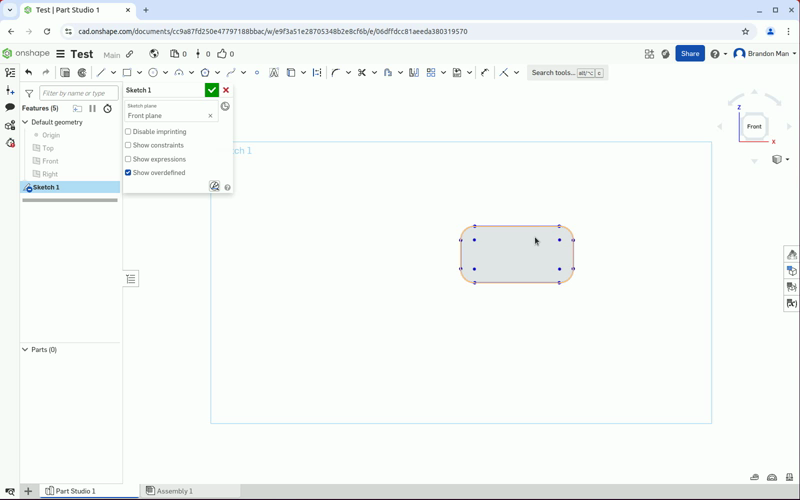
click(535, 236)
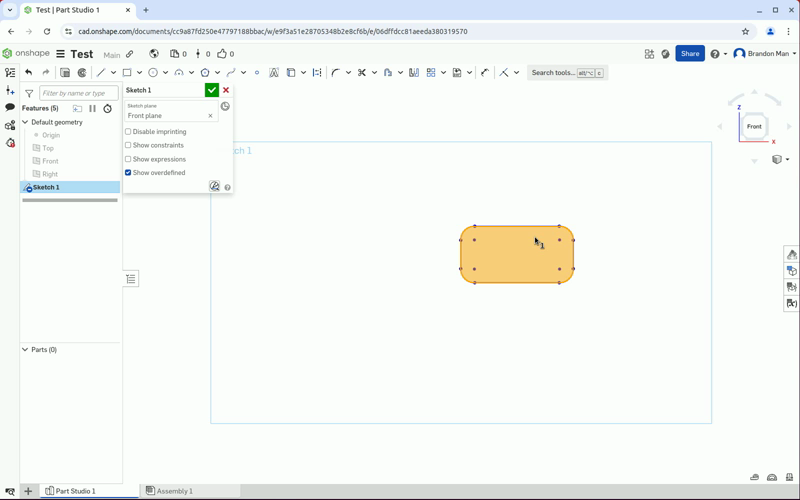
mouse_move(73, 352)
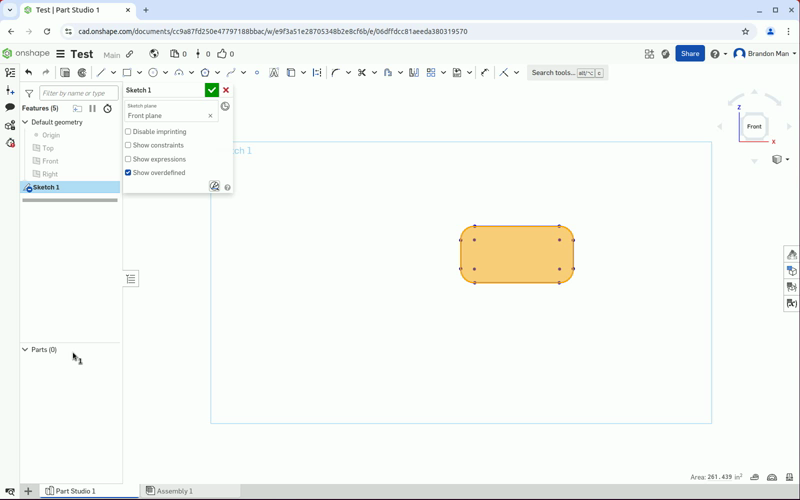
key(shift+y)
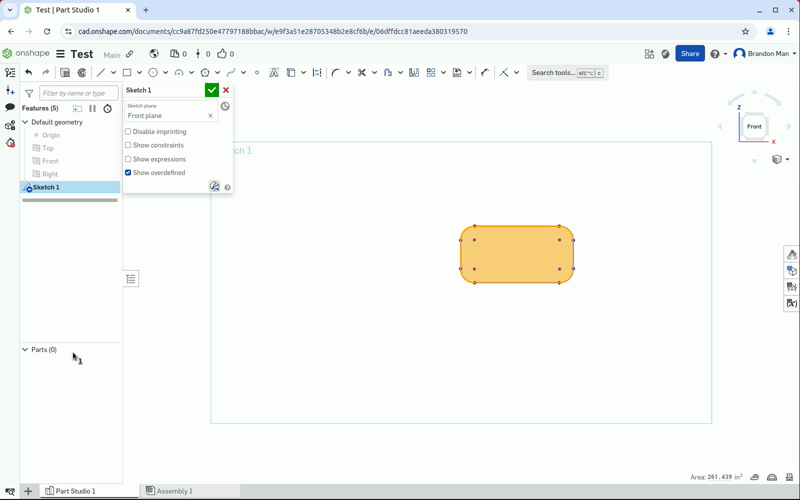
key(shift+e)
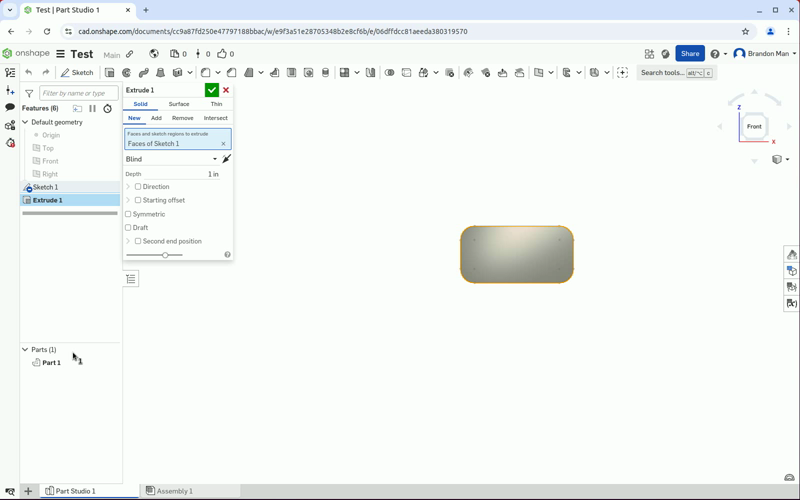
mouse_move(143, 106)
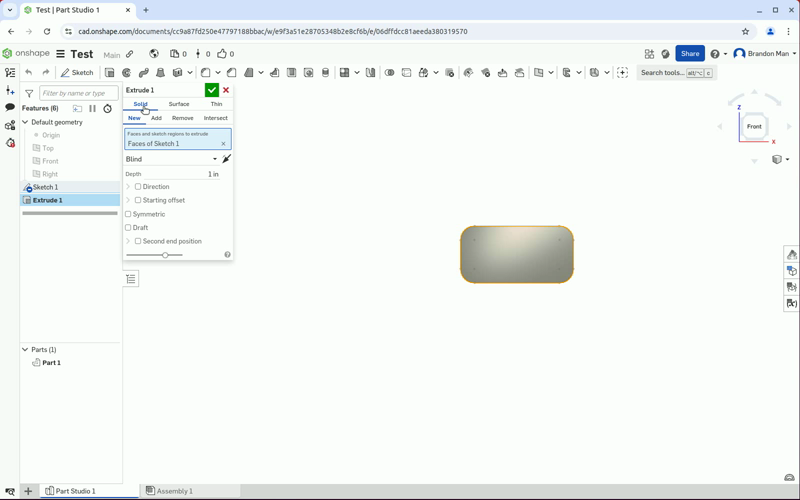
click(143, 106)
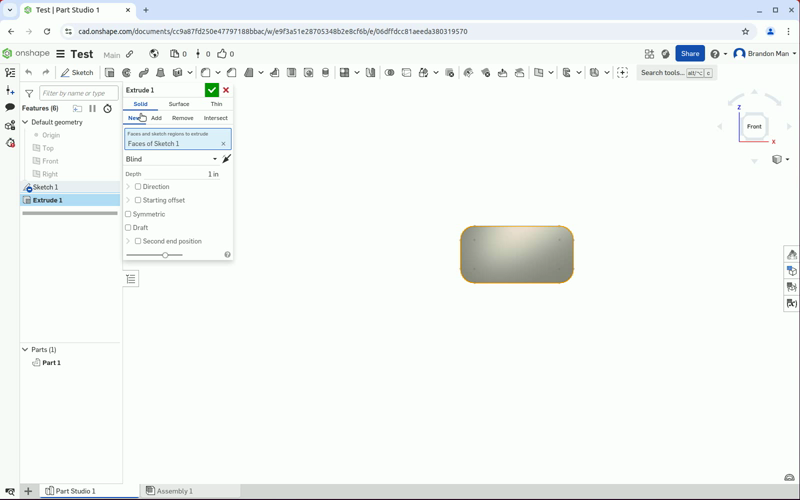
mouse_move(137, 120)
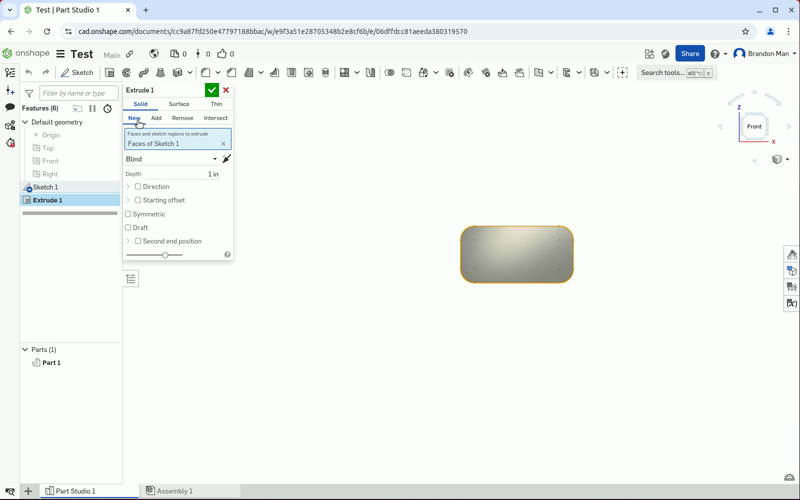
click(137, 120)
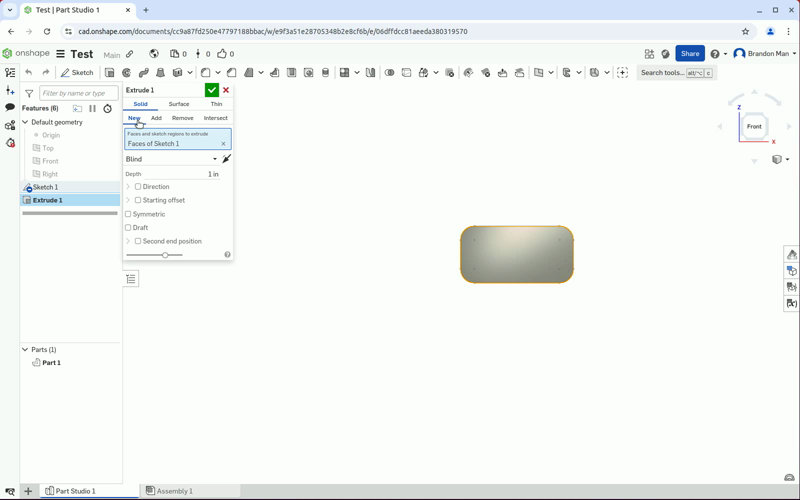
key(tab, 4)
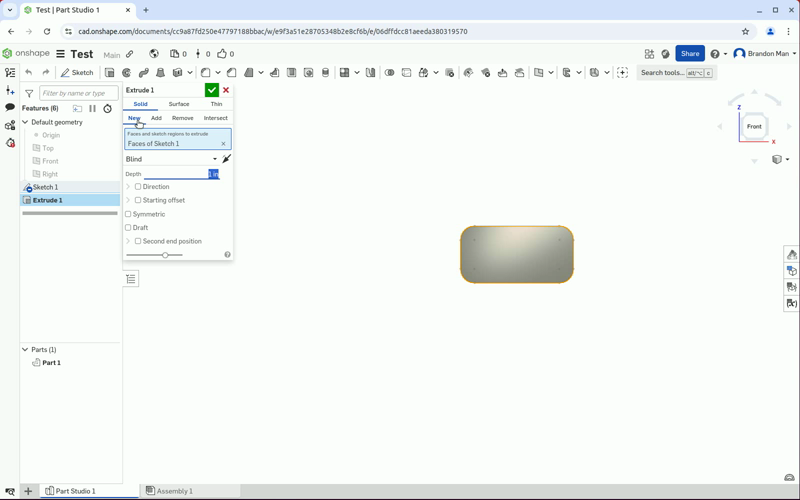
text(1.685)
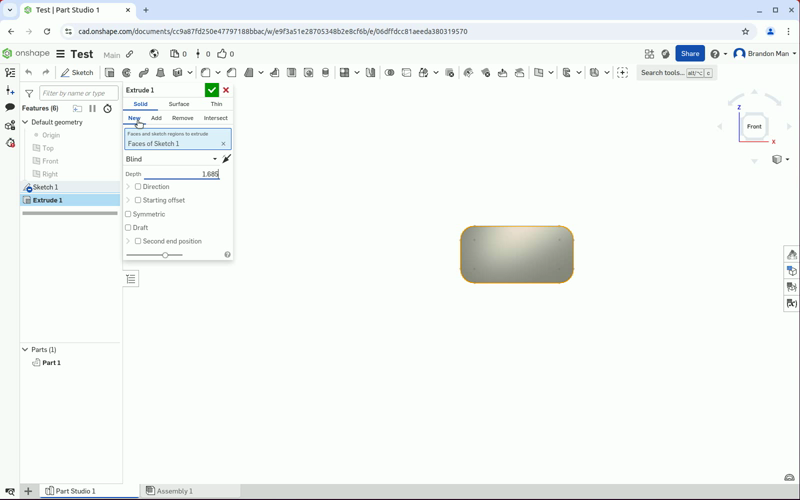
key(enter)
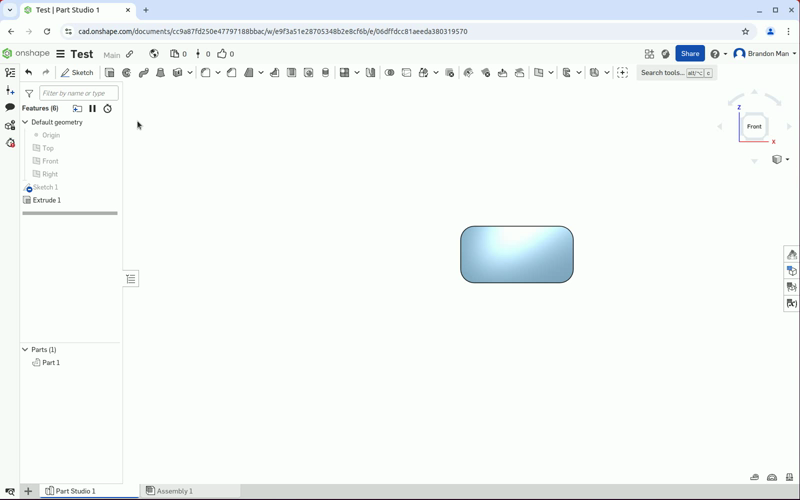
key(shift+h)
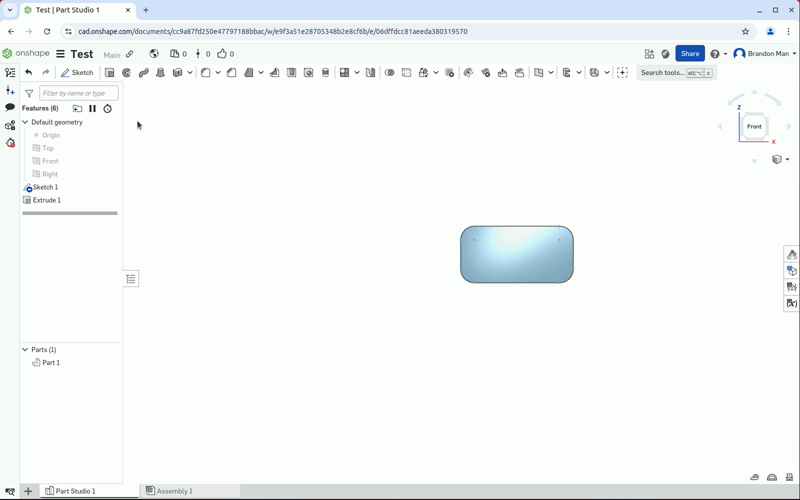
key(shift+h)
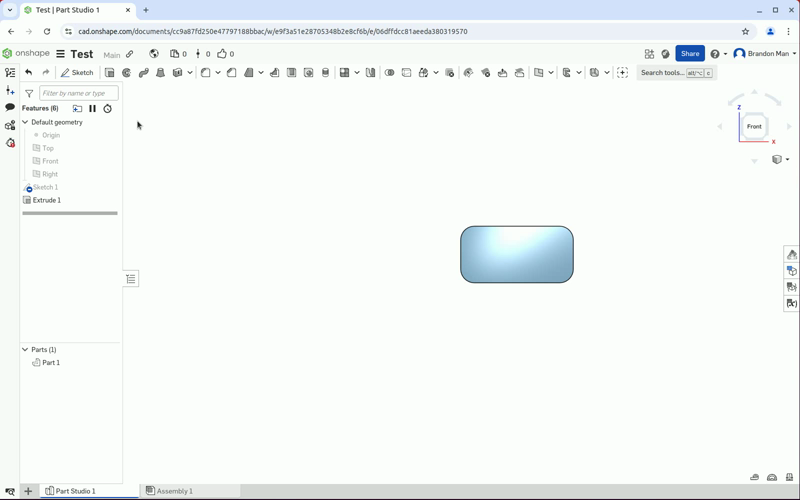
mouse_move(73, 189)
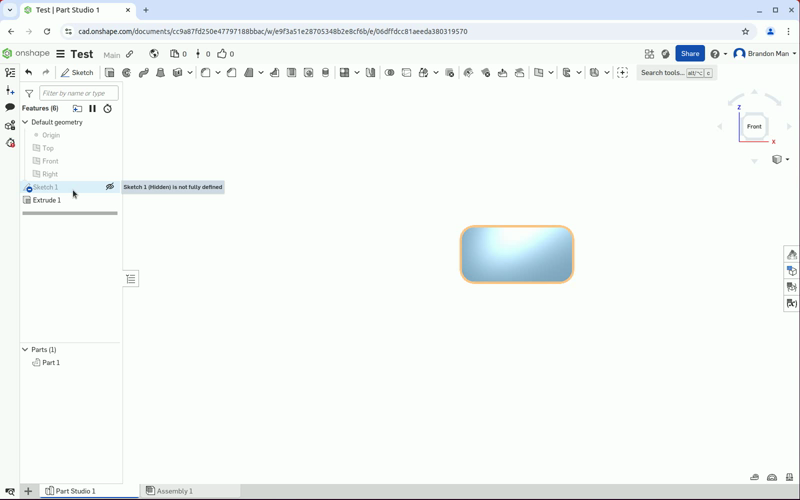
click(73, 189)
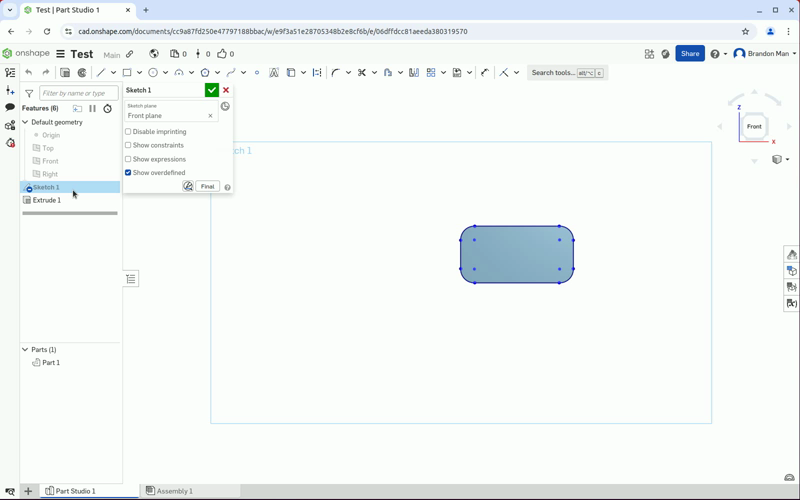
mouse_move(229, 92)
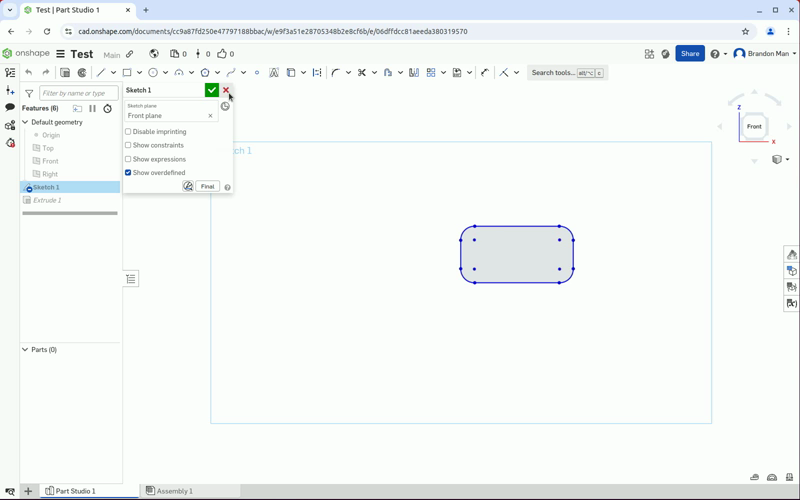
click(229, 92)
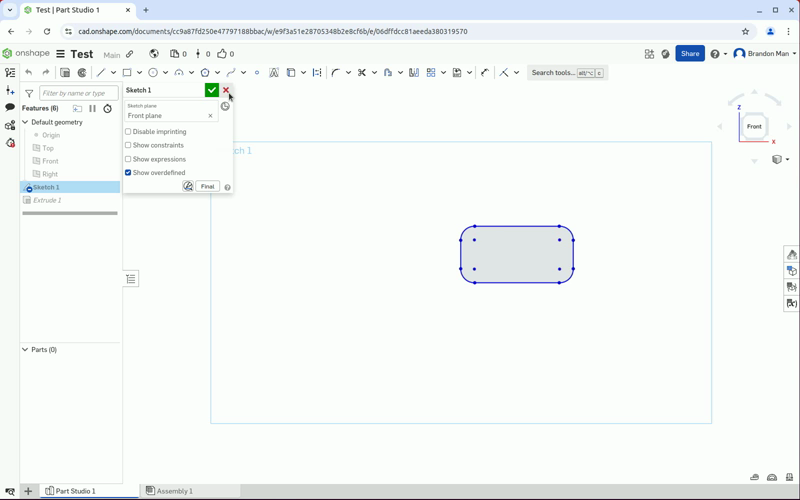
key(shift+s)
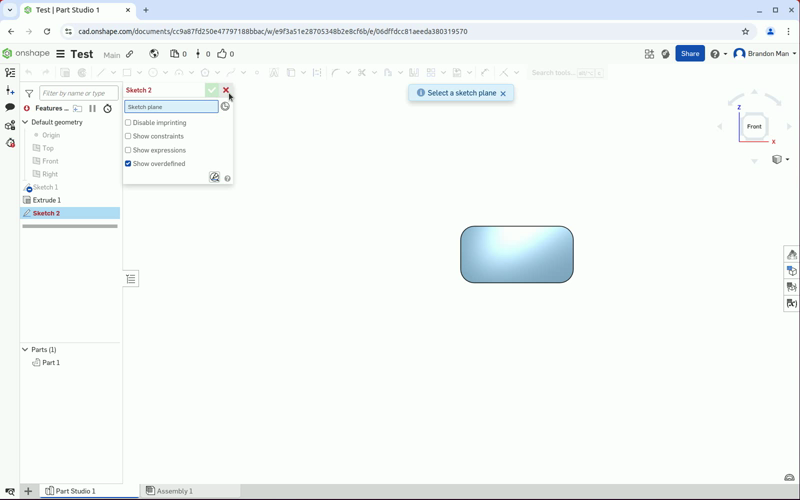
mouse_move(73, 163)
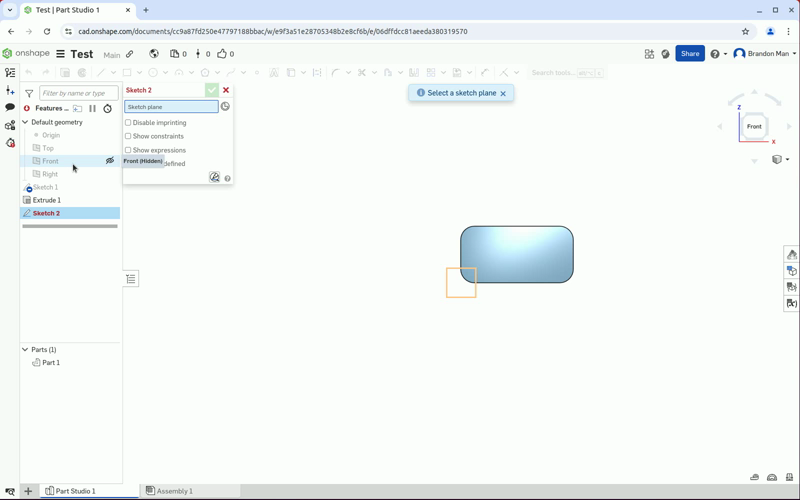
click(73, 163)
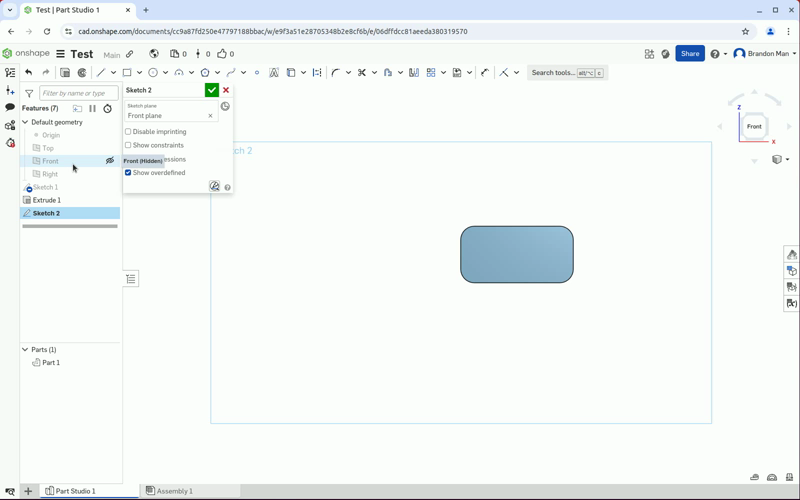
mouse_move(73, 352)
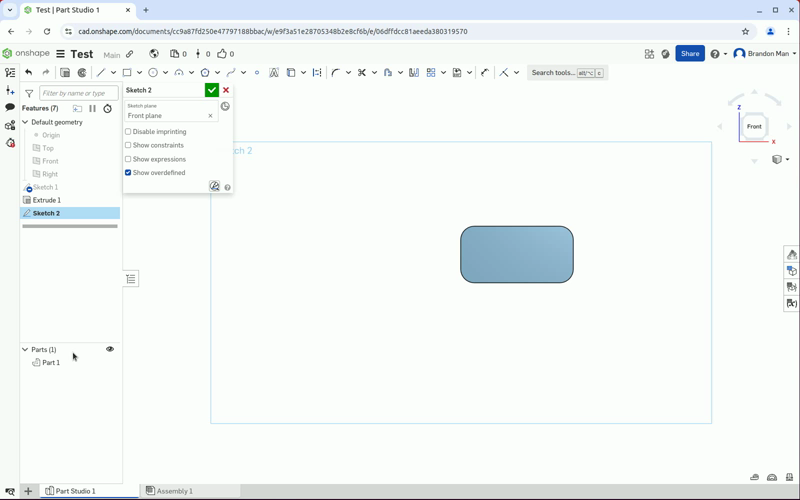
key(y)
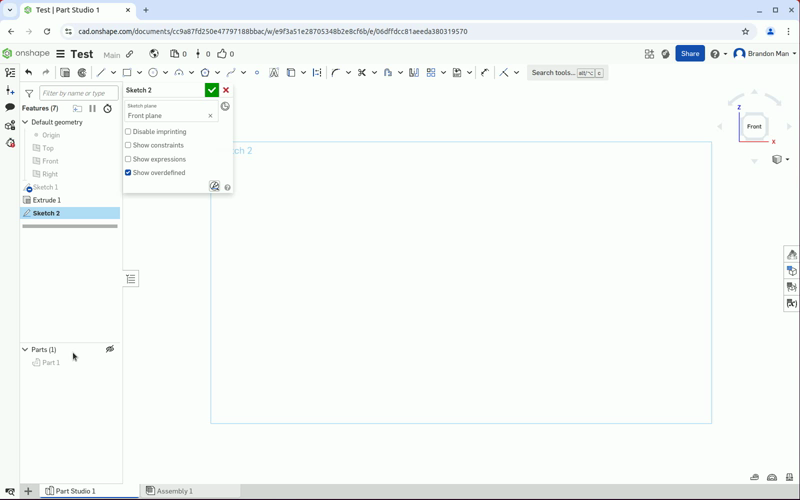
key(c)
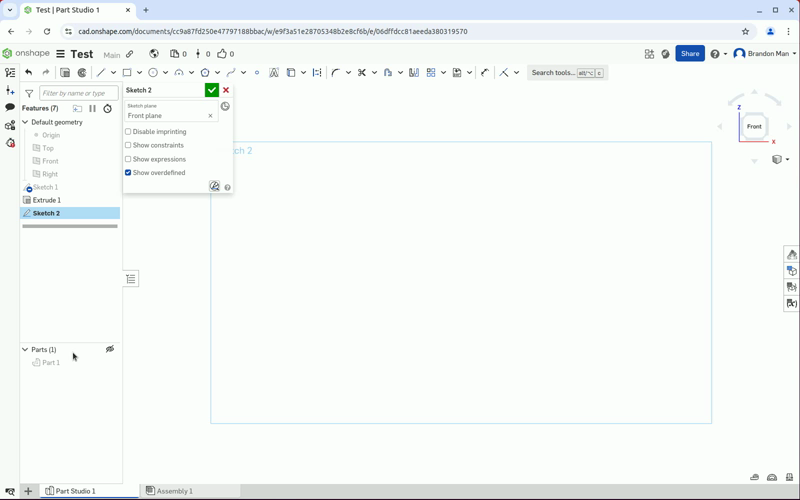
key_down(shift)
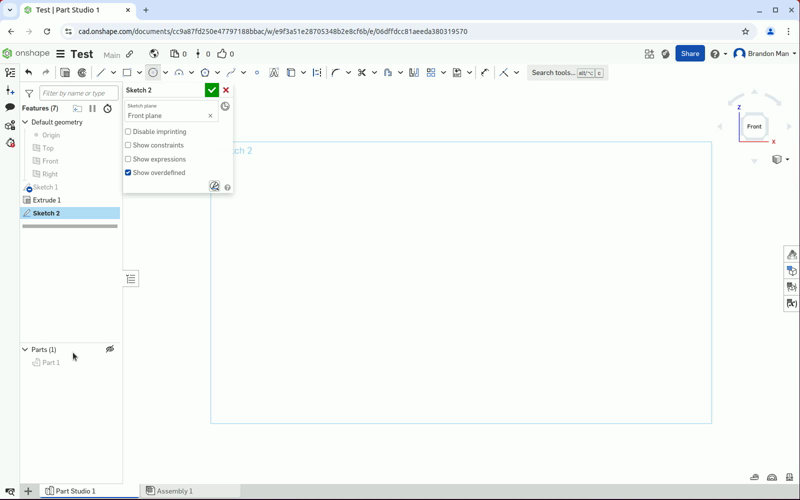
mouse_move(473, 254)
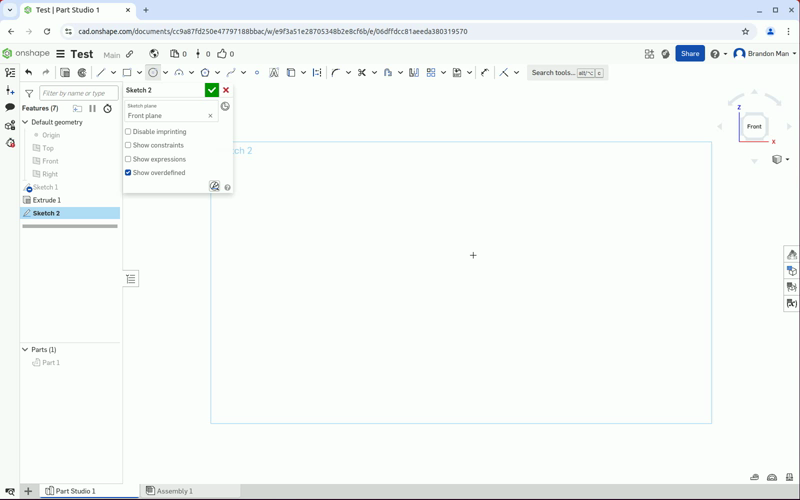
click(473, 254)
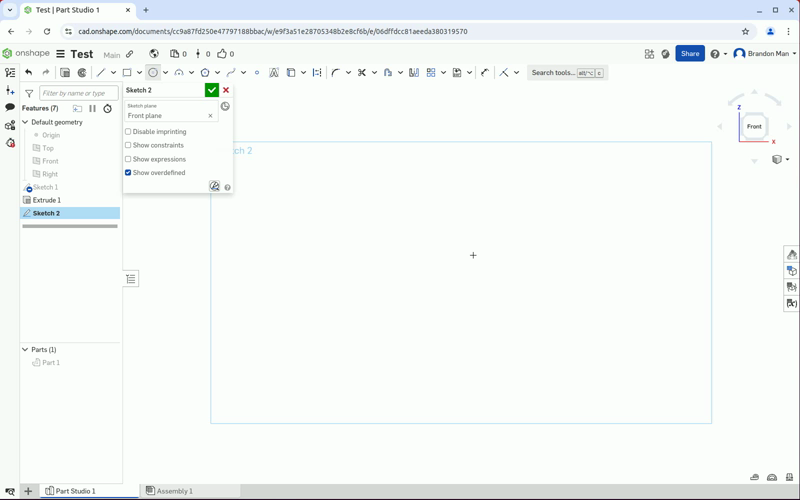
key_up(shift)
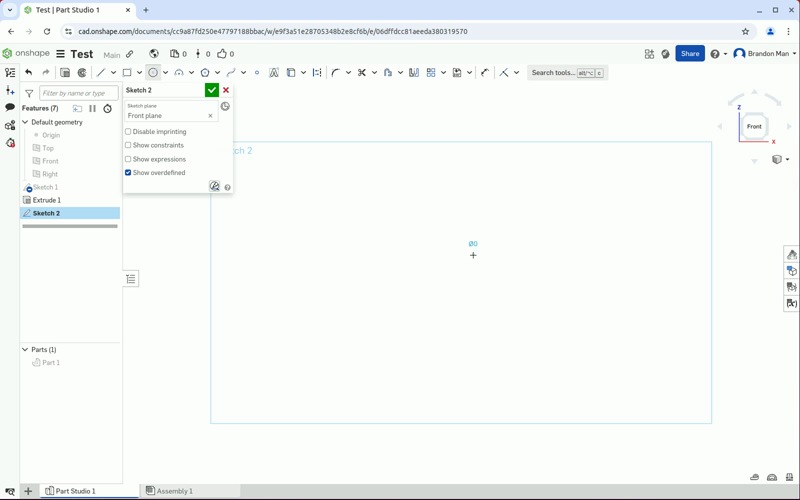
mouse_move(479, 254)
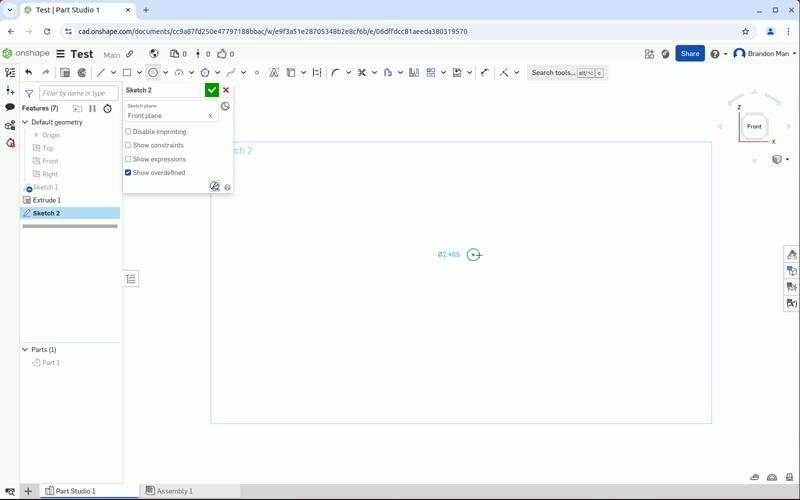
click(479, 254)
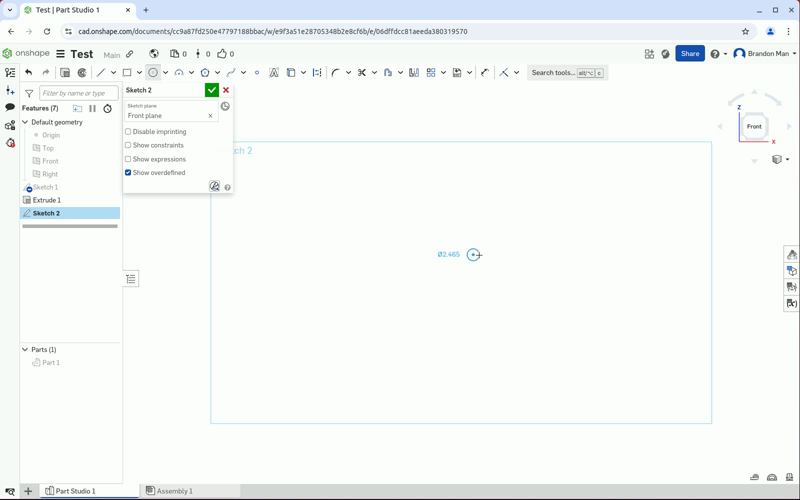
key(esc)
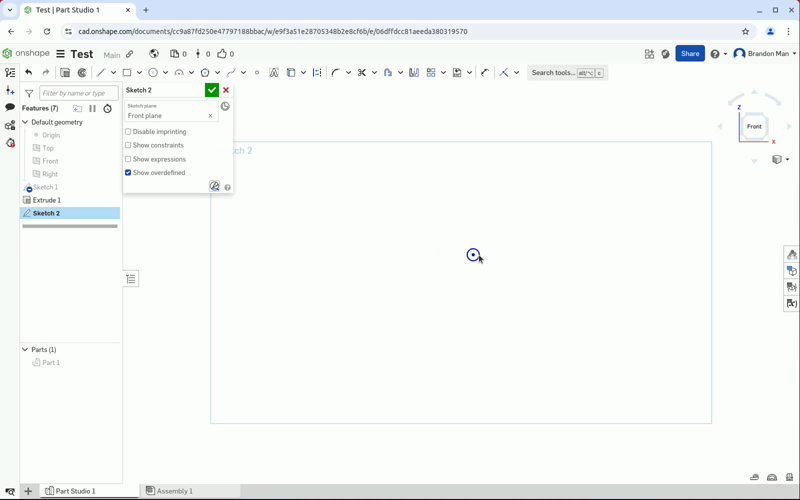
mouse_move(467, 254)
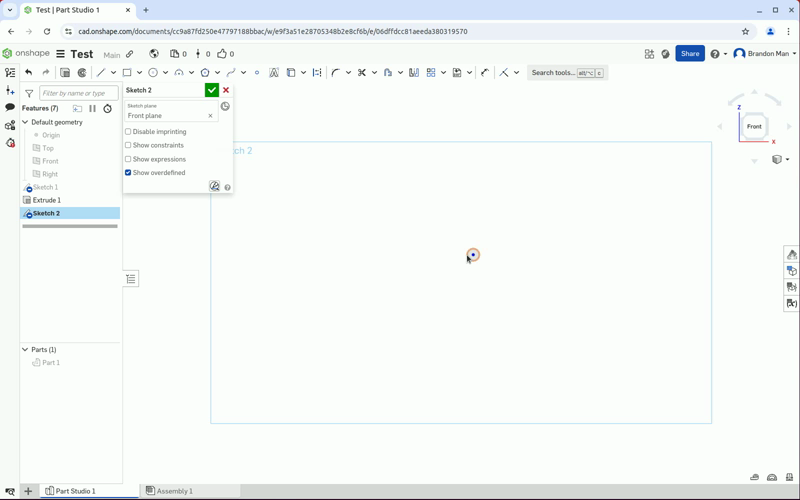
scroll(6)
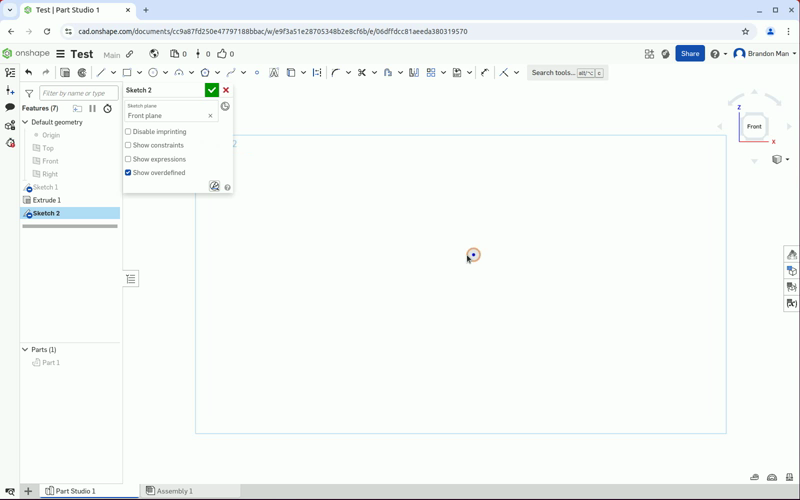
scroll(6)
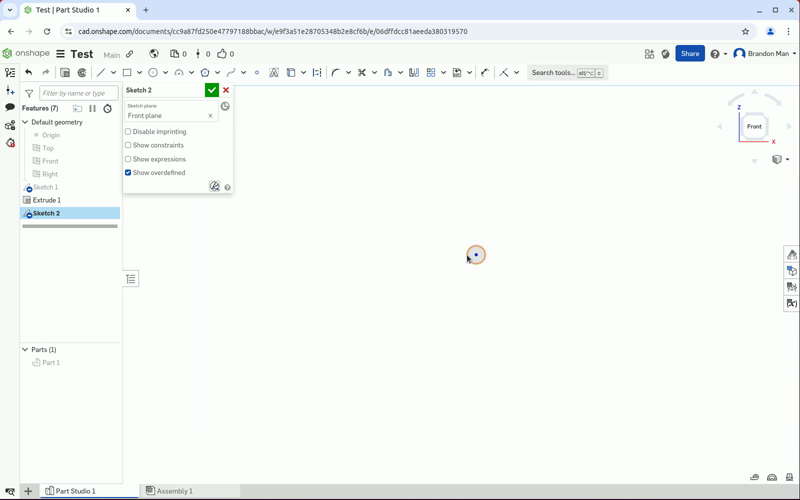
scroll(6)
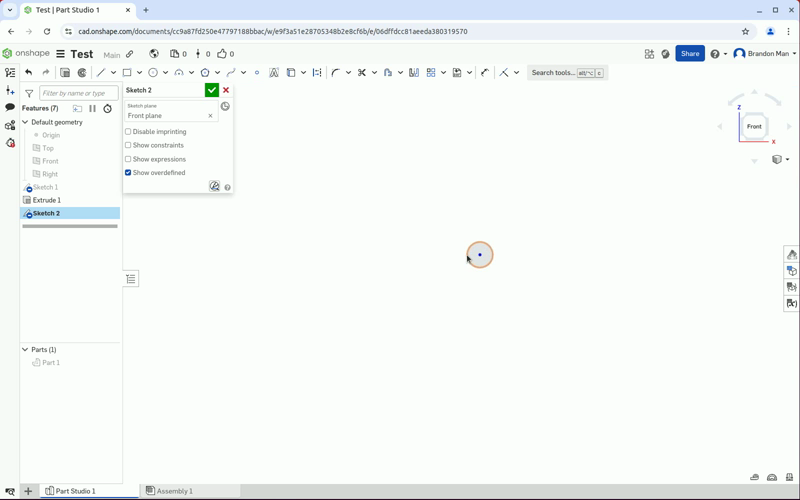
scroll(6)
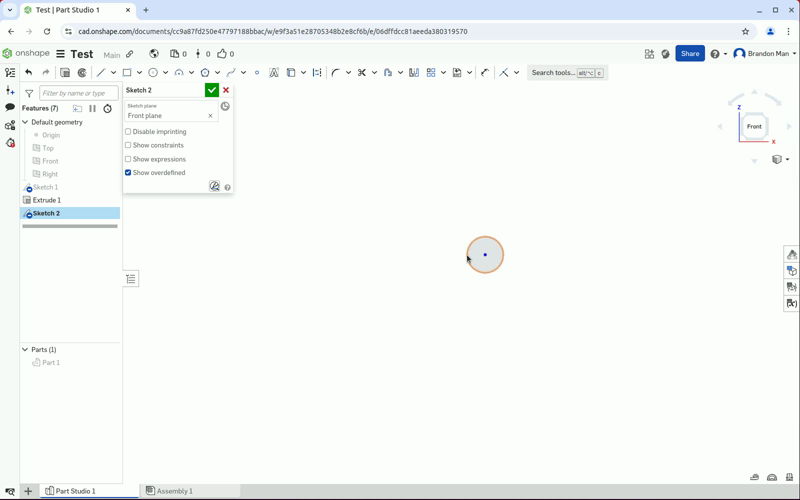
scroll(6)
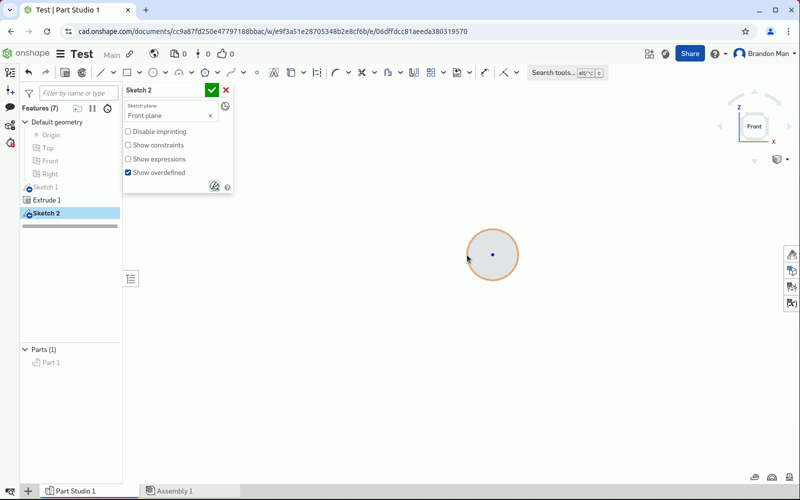
scroll(6)
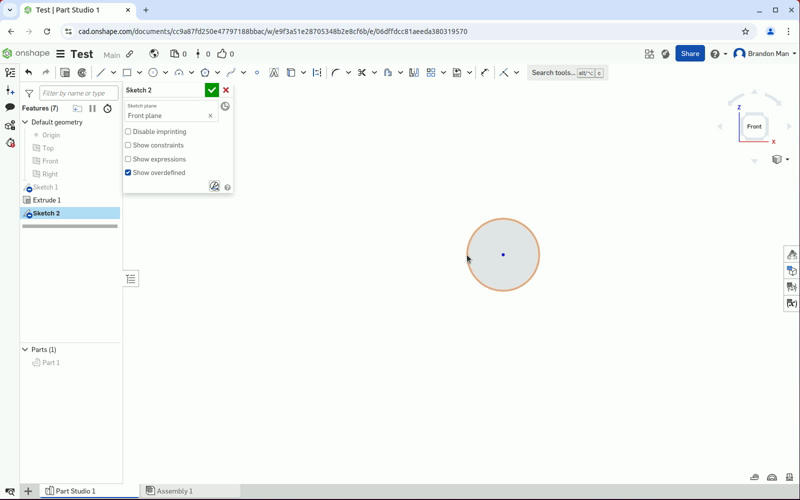
scroll(6)
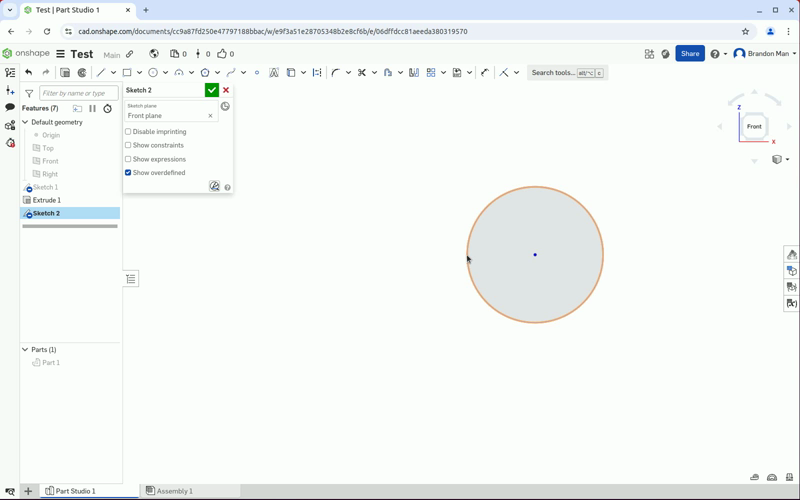
click(467, 254)
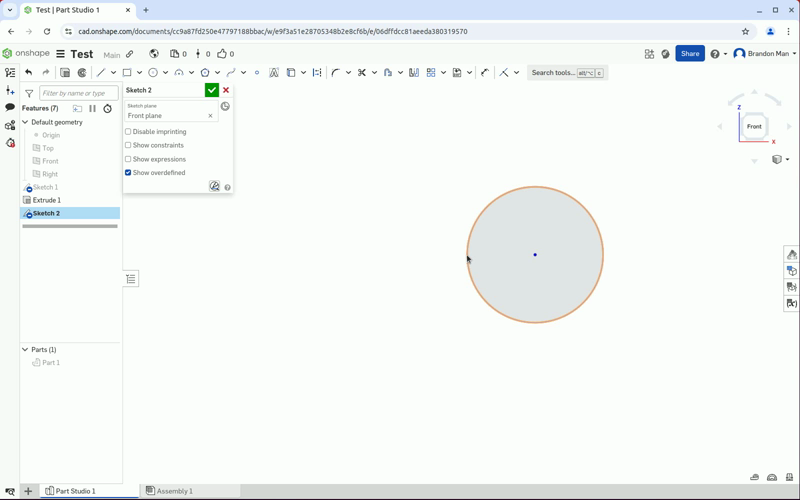
scroll(-6)
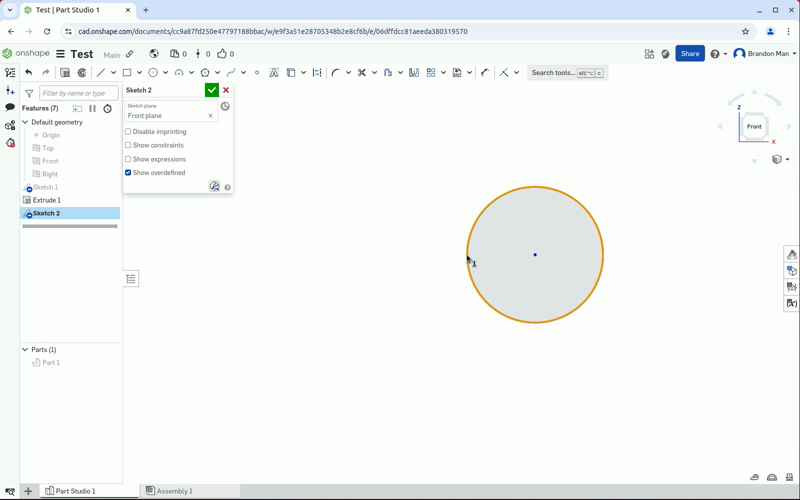
scroll(-6)
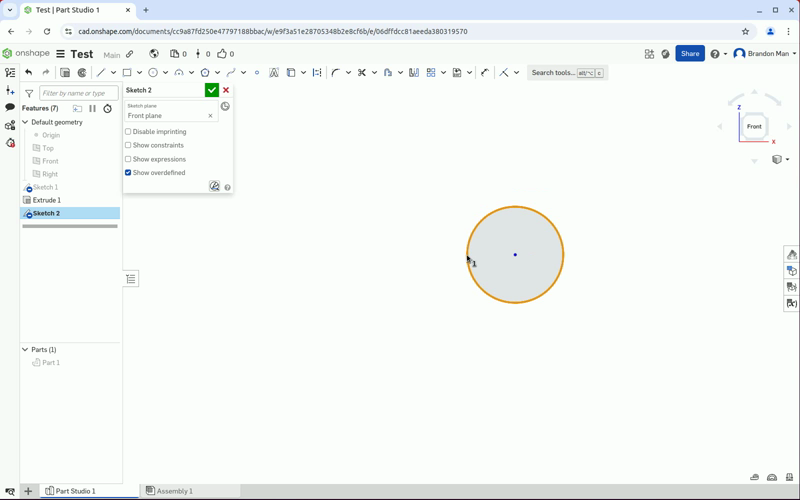
scroll(-6)
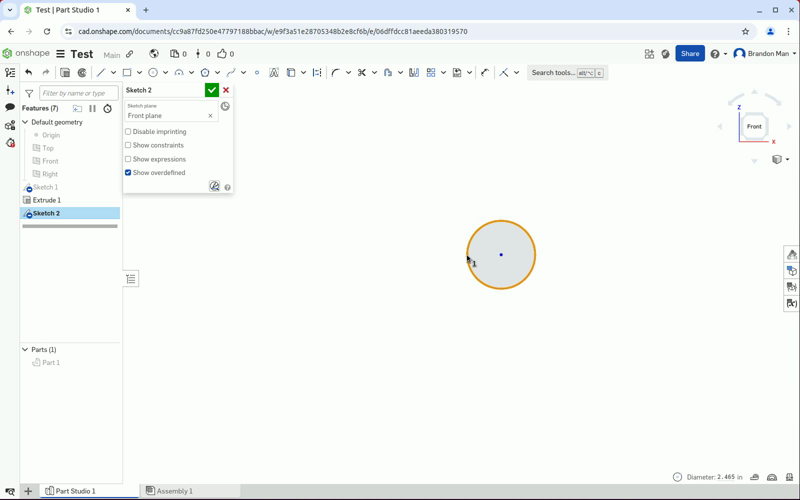
scroll(-6)
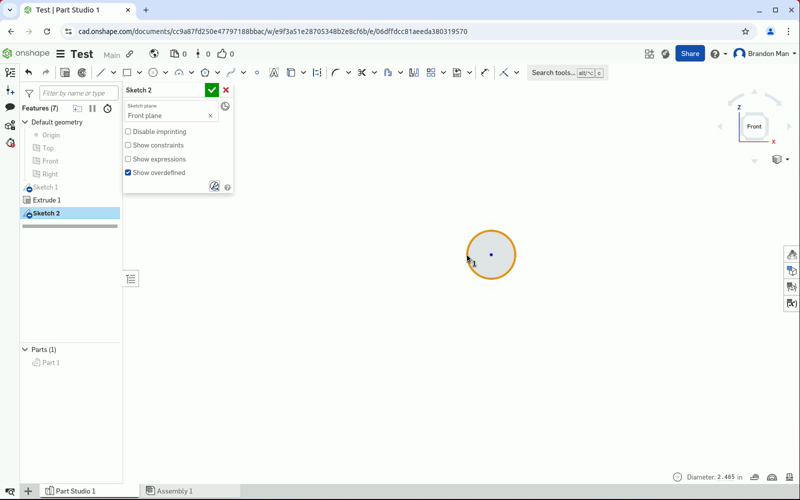
scroll(-6)
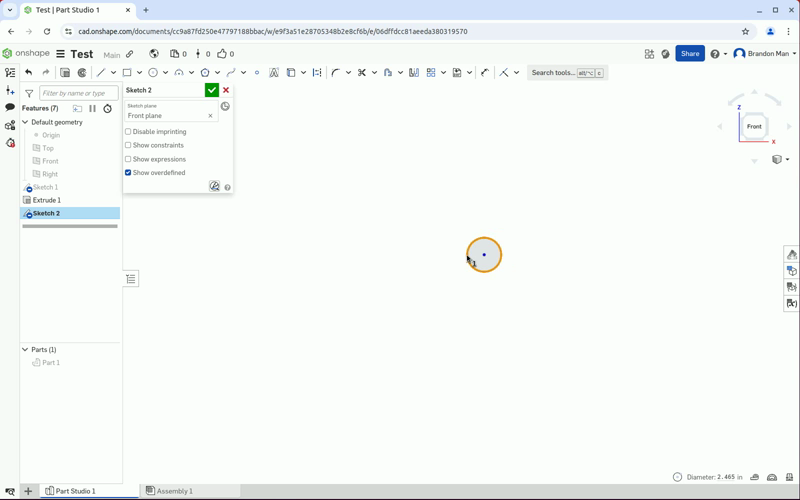
scroll(-6)
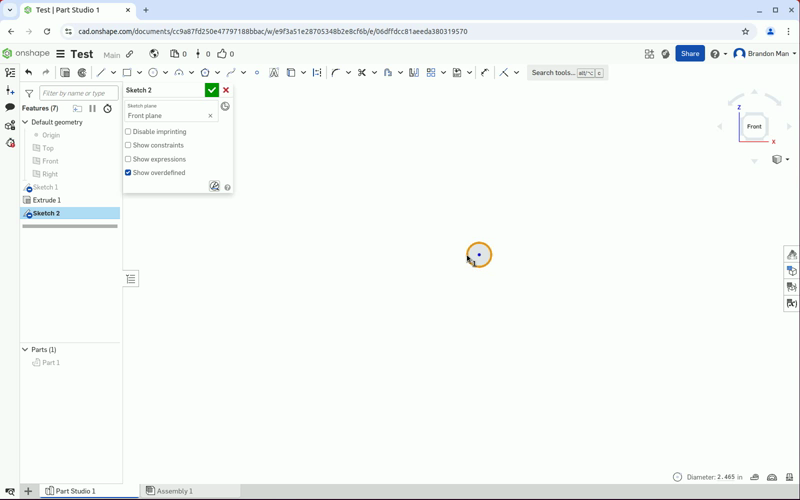
scroll(-6)
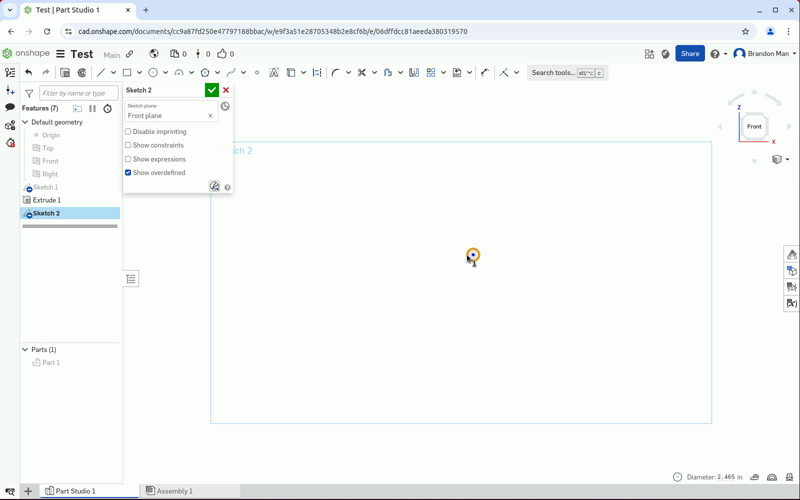
mouse_move(73, 352)
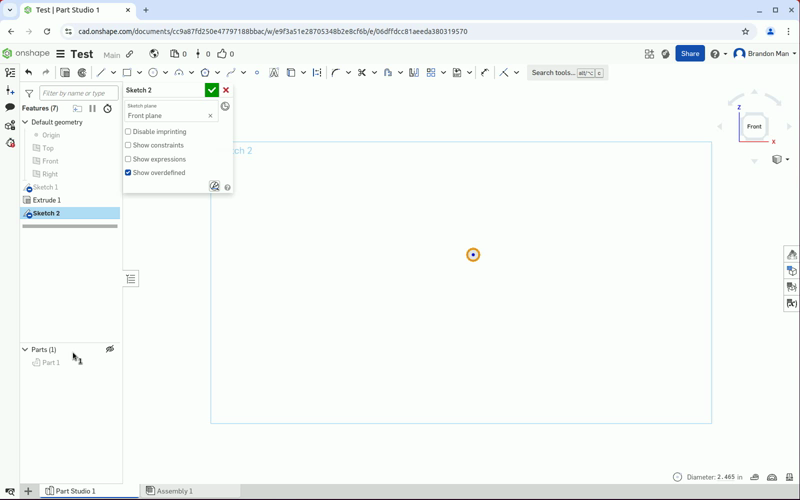
key(shift+y)
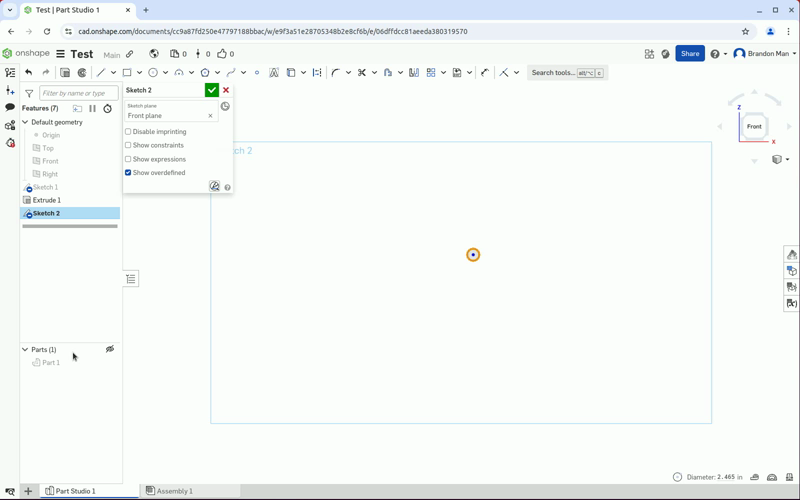
key(shift+e)
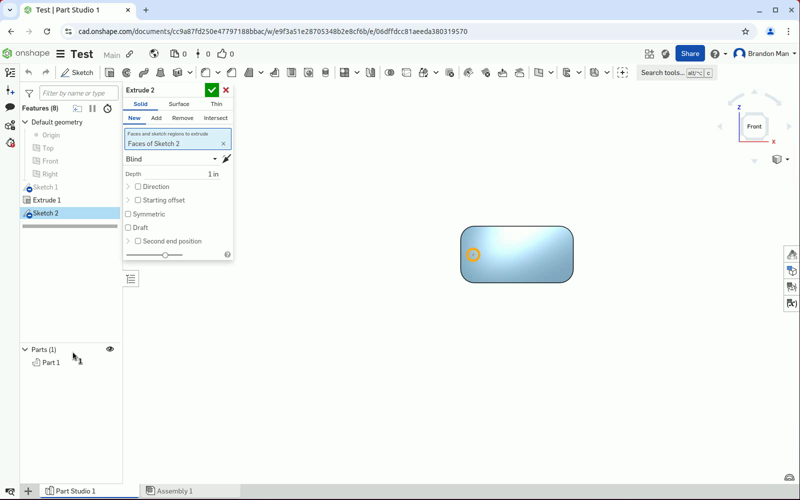
mouse_move(143, 106)
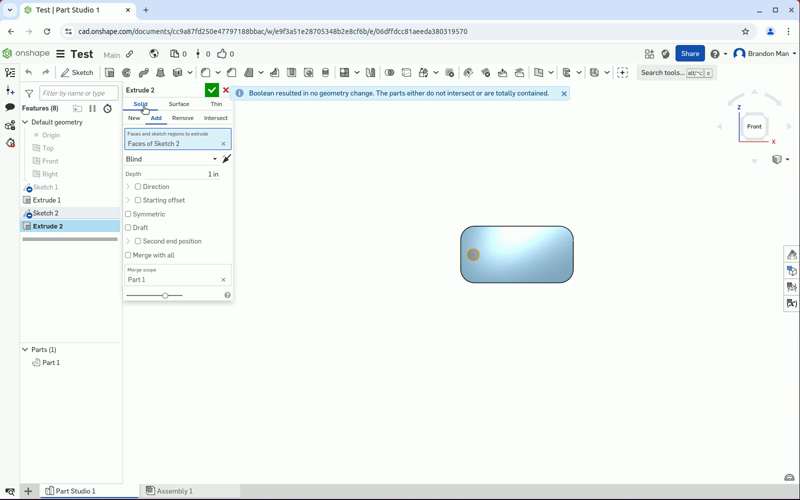
click(143, 106)
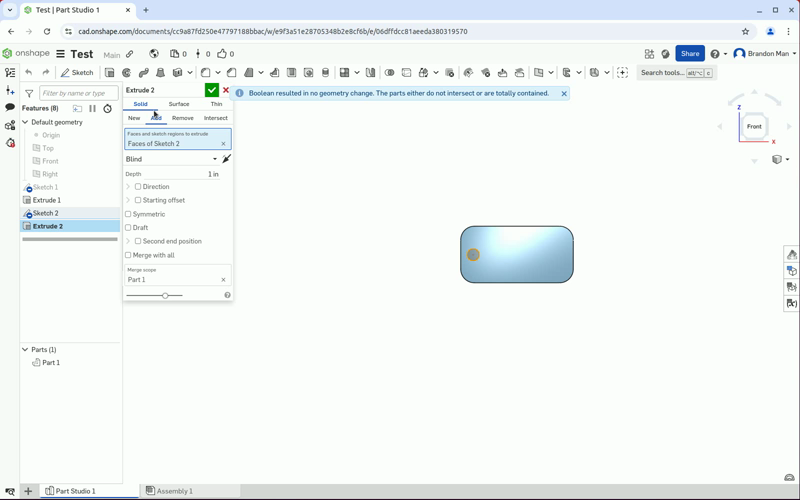
mouse_move(186, 120)
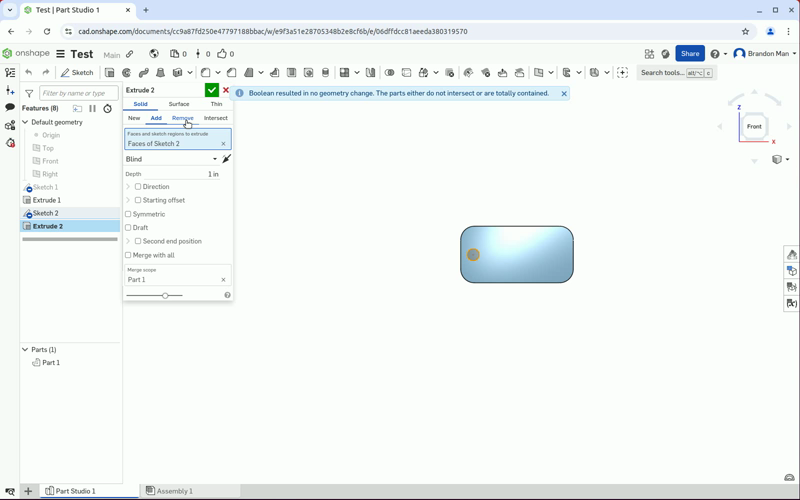
click(186, 120)
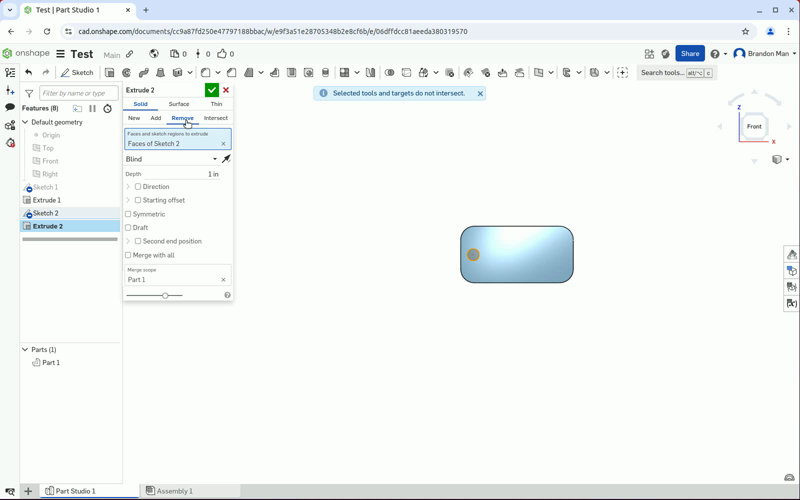
key(tab, 4)
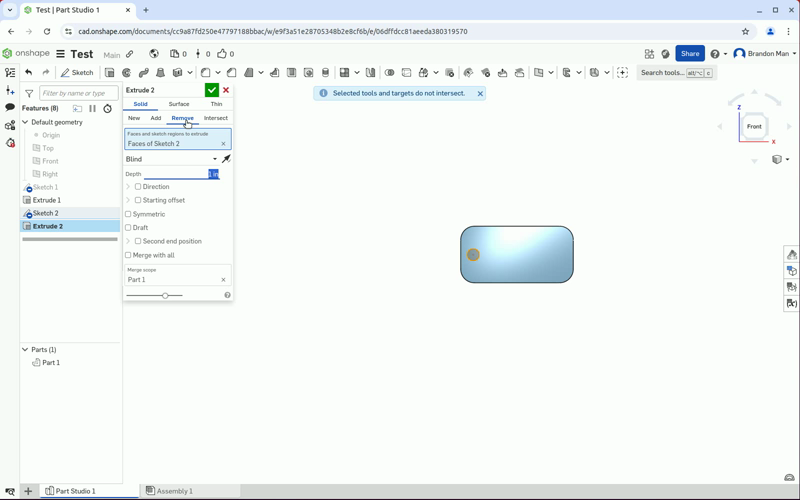
text(-2.889)
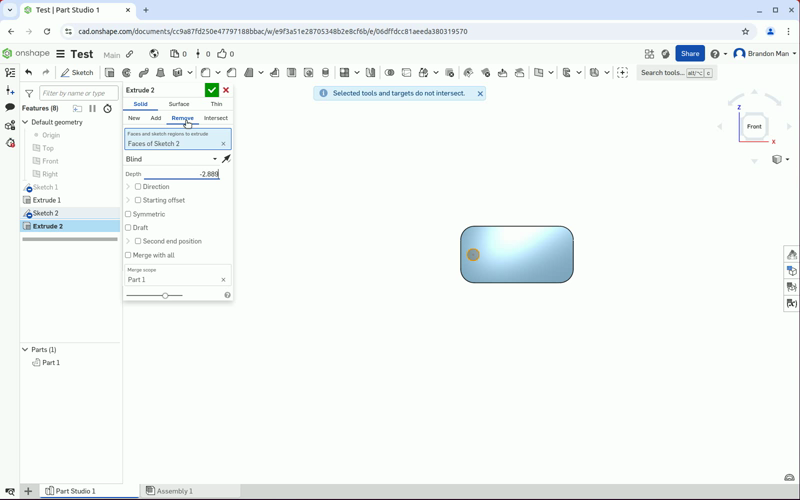
key(tab, 6)
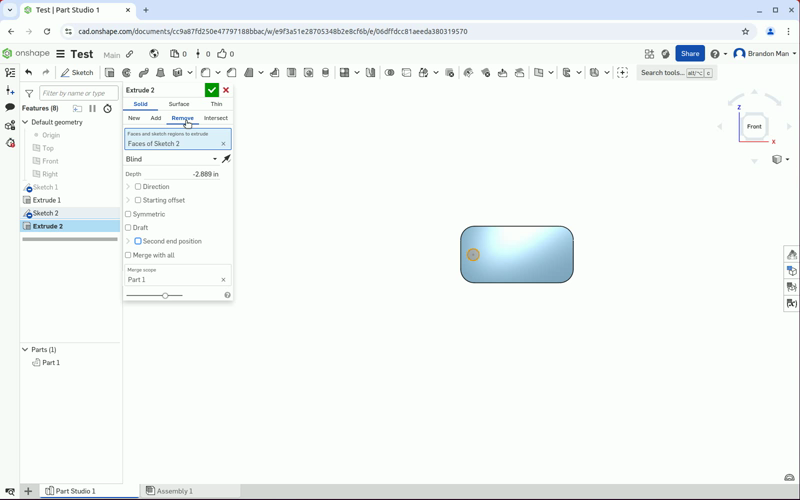
key(space)
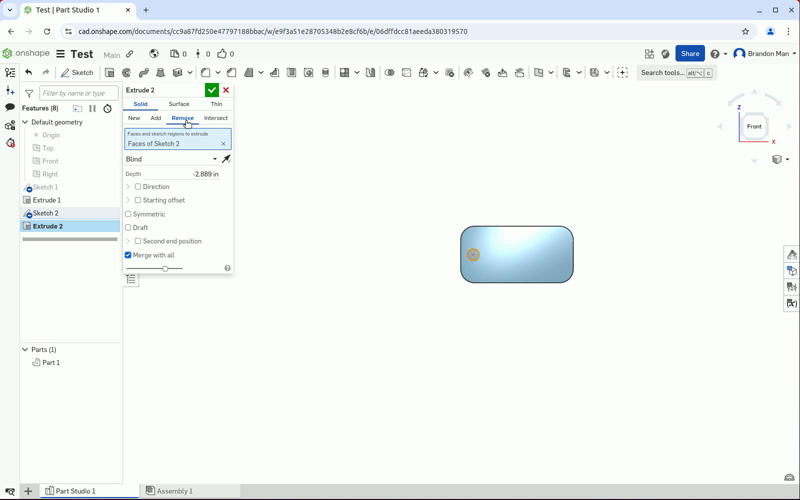
key(enter)
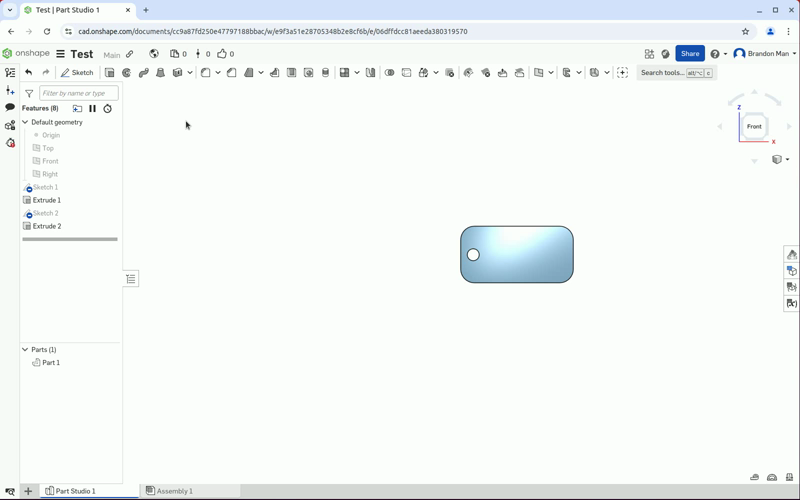
key(shift+h)
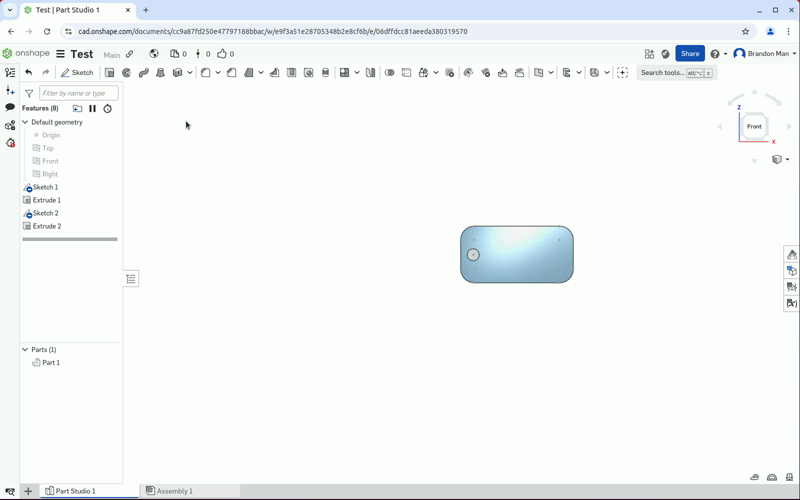
key(shift+h)
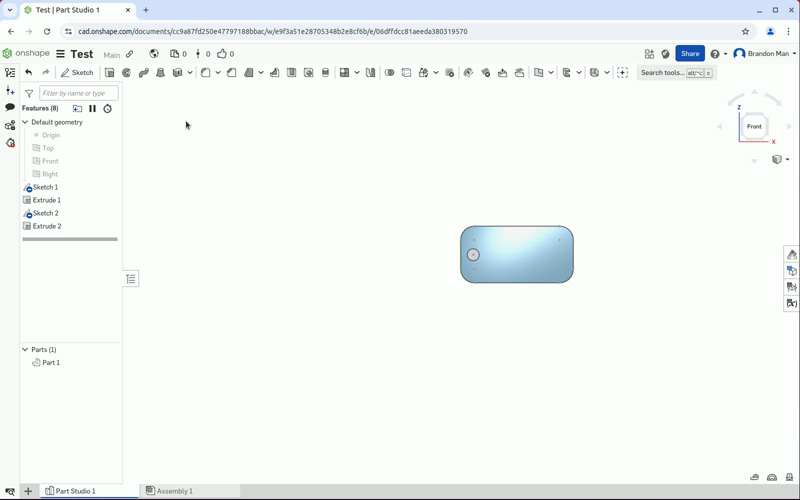
key(shift+7)
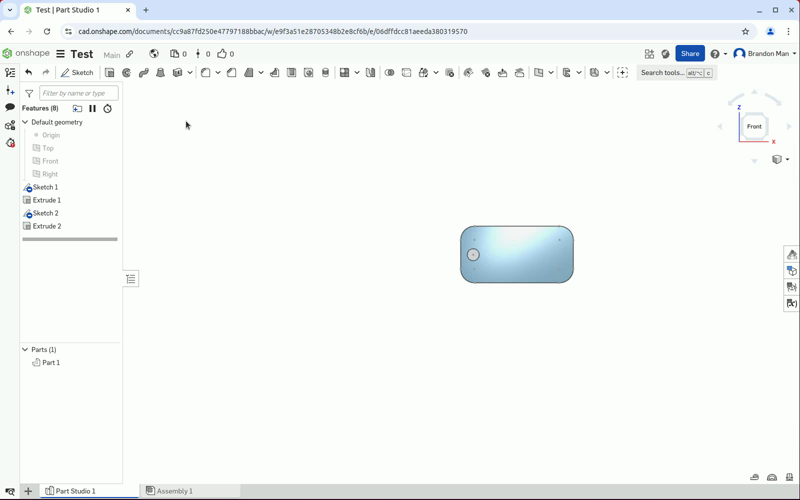
key(left, 2)
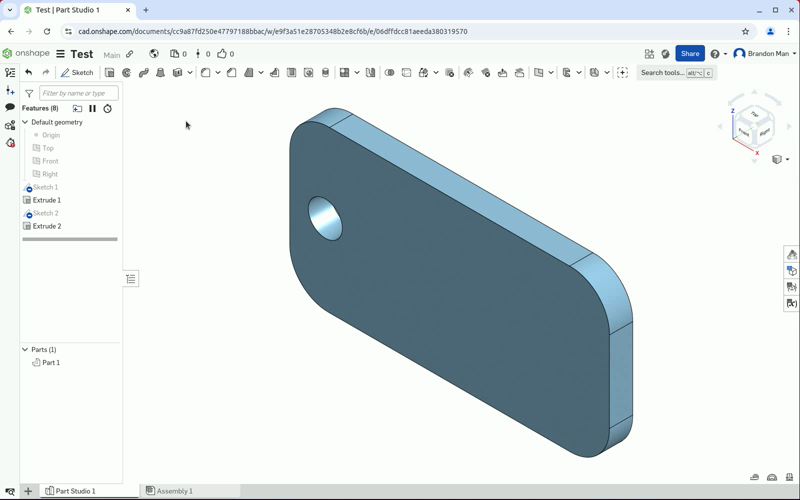
key(down, 2)
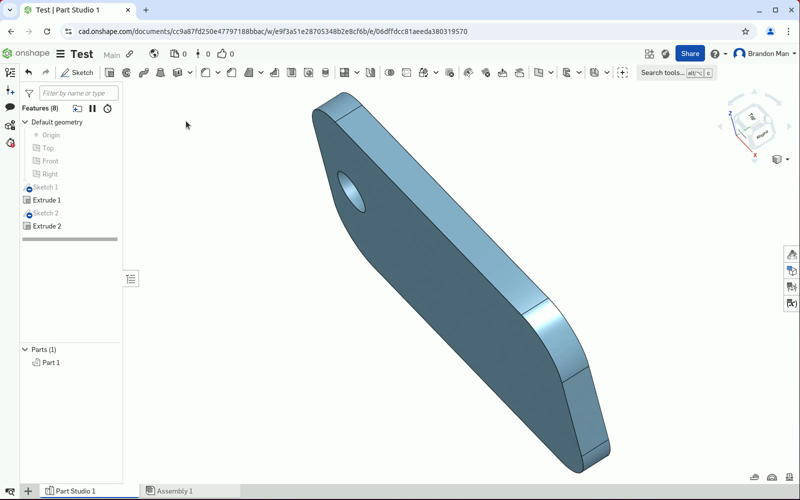
key(up, 2)
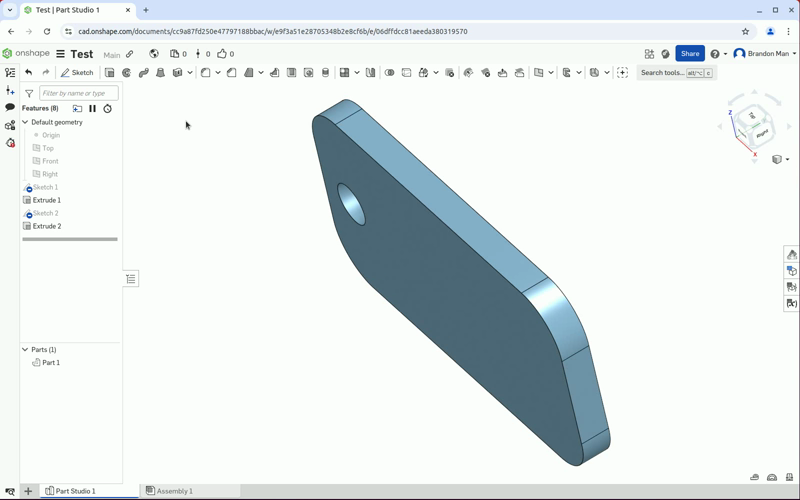
key(right, 2)
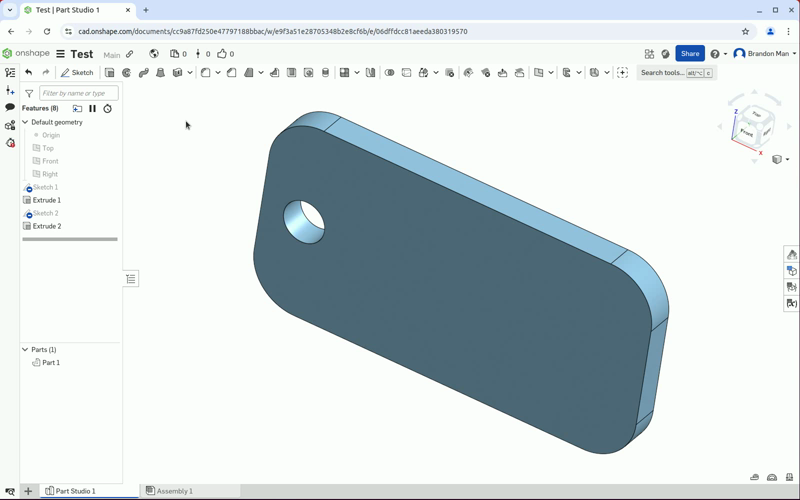
mouse_move(73, 189)
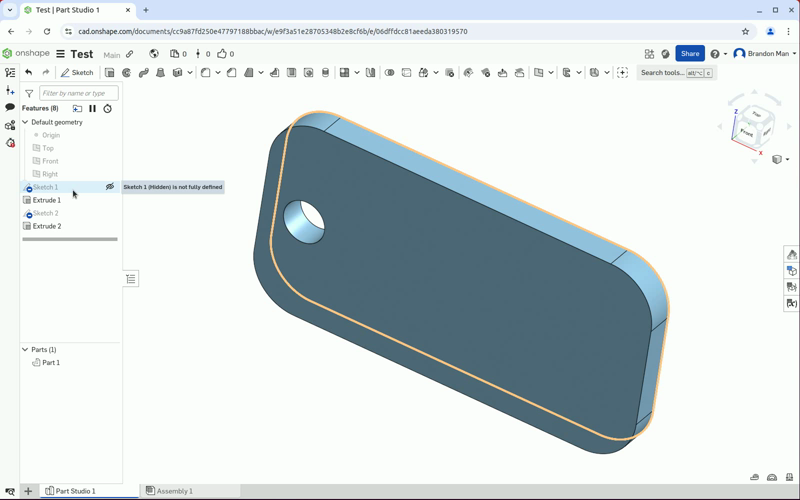
click(73, 189)